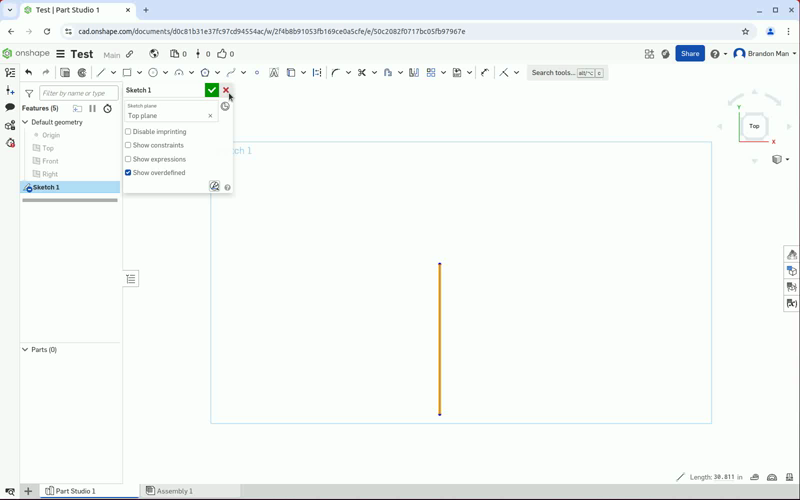
key(shift+h)
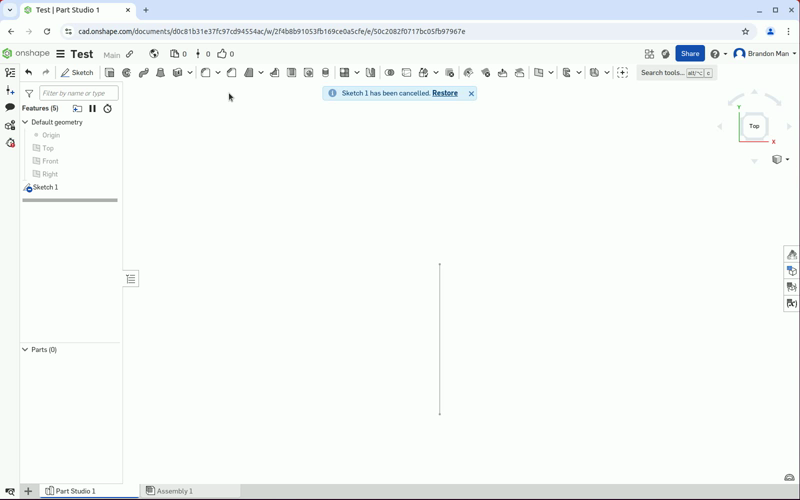
mouse_move(73, 352)
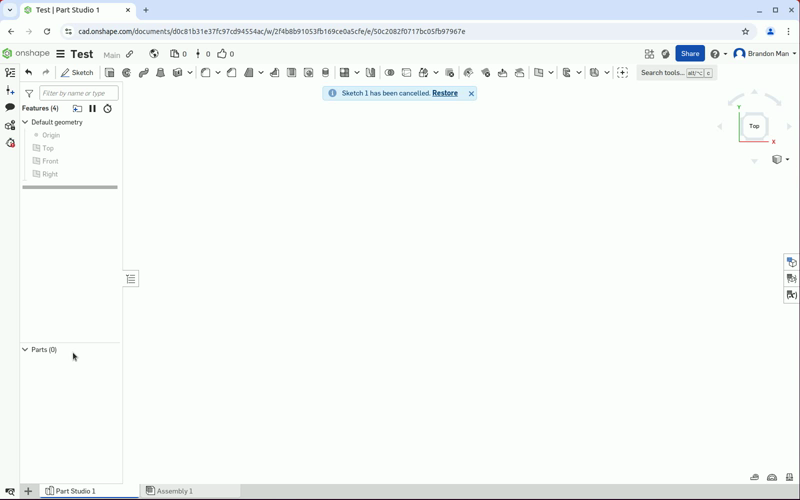
key(y)
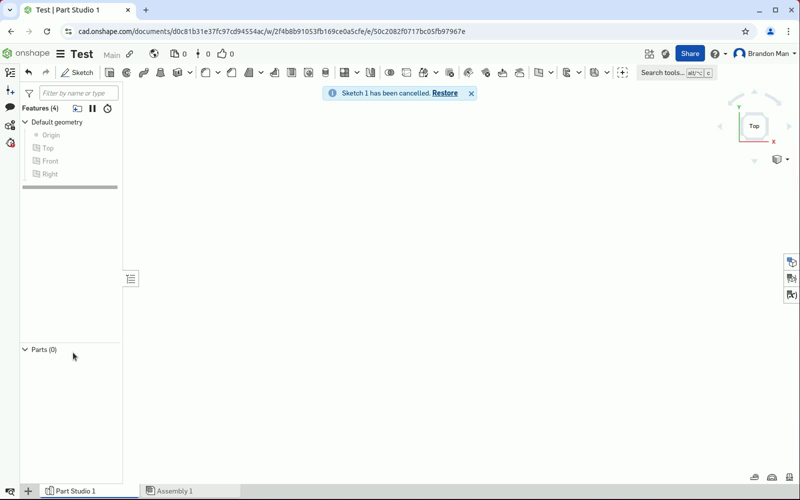
key(shift+p)
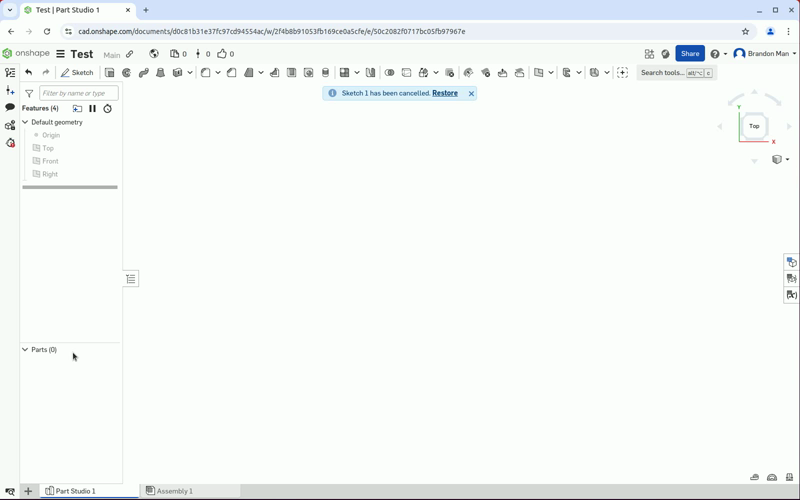
key(space)
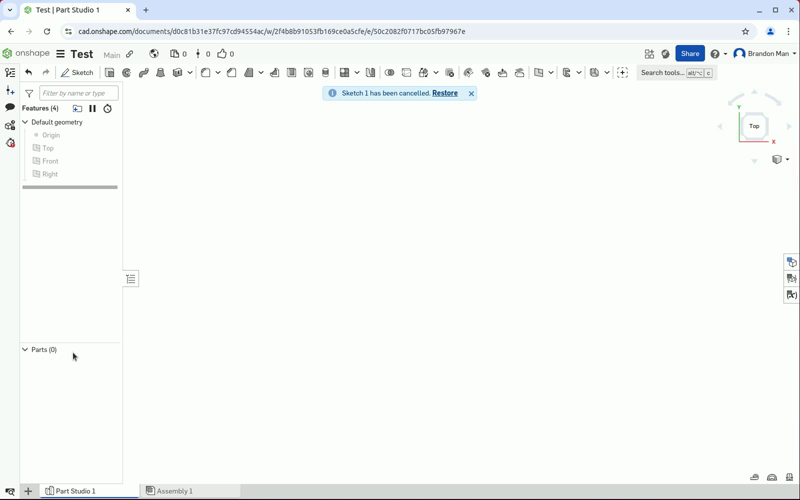
key_down(shift)
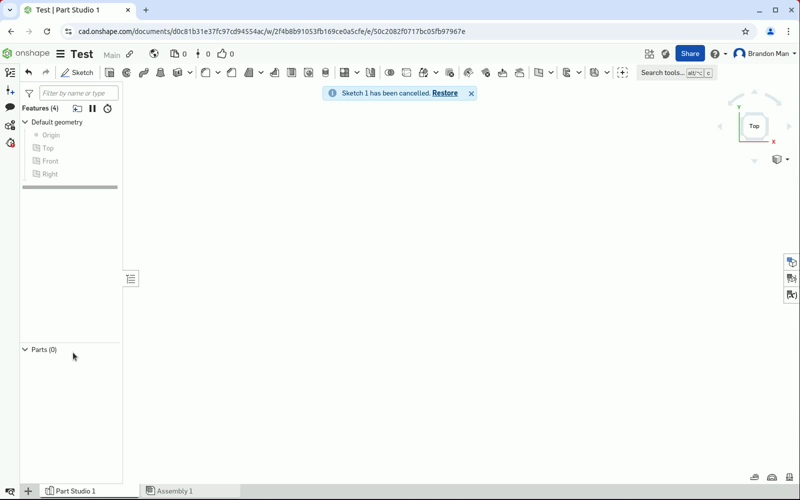
key(up)
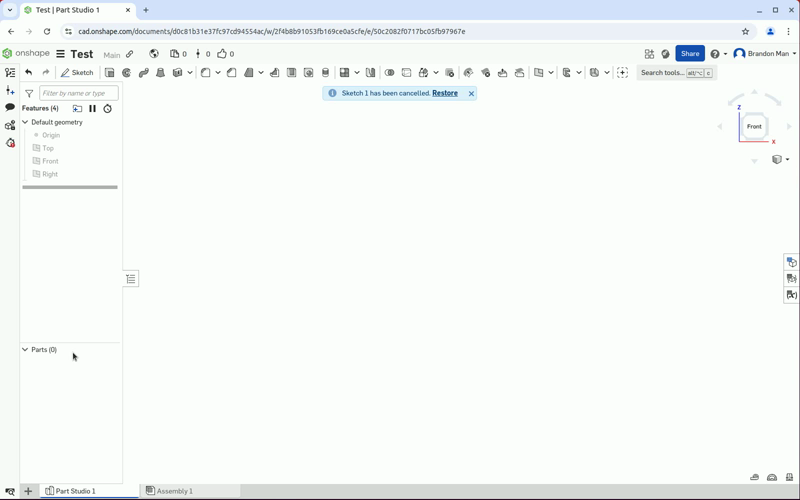
key_up(shift)
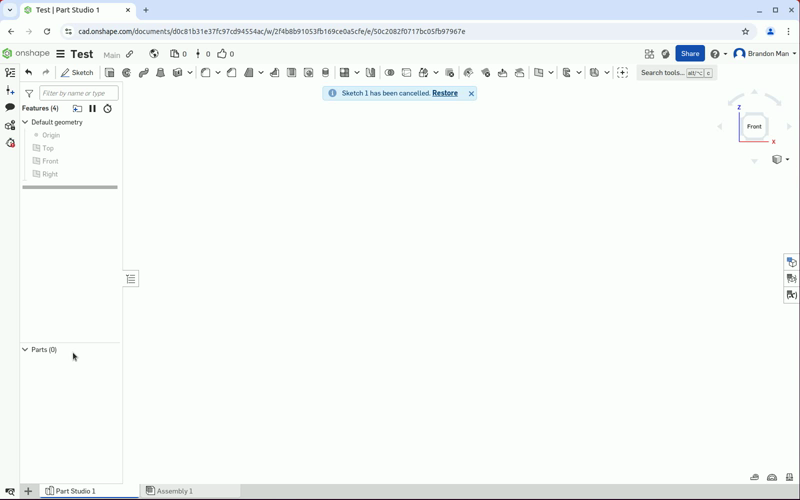
mouse_move(73, 352)
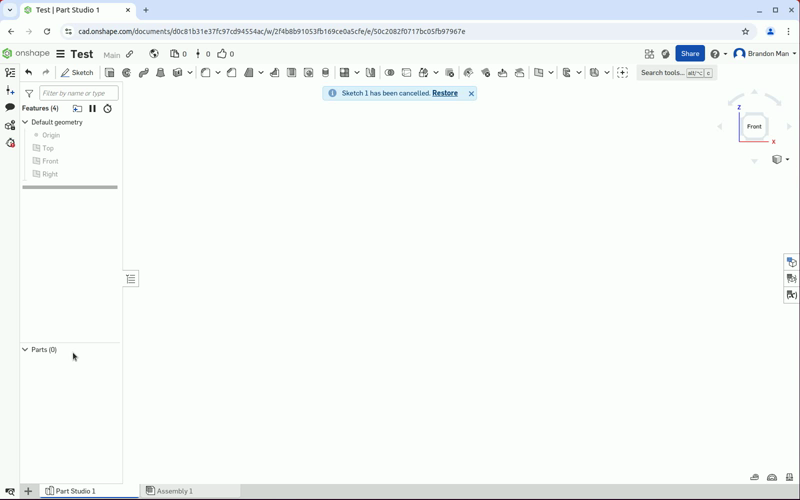
key(shift+y)
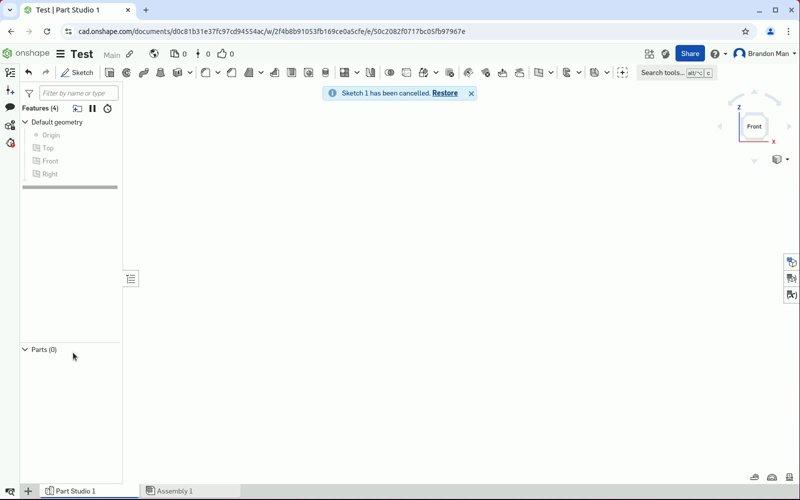
key(shift+s)
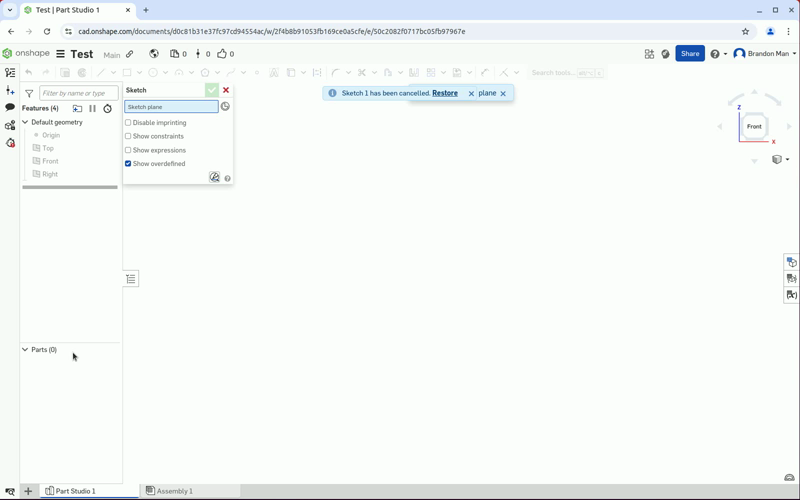
mouse_move(73, 163)
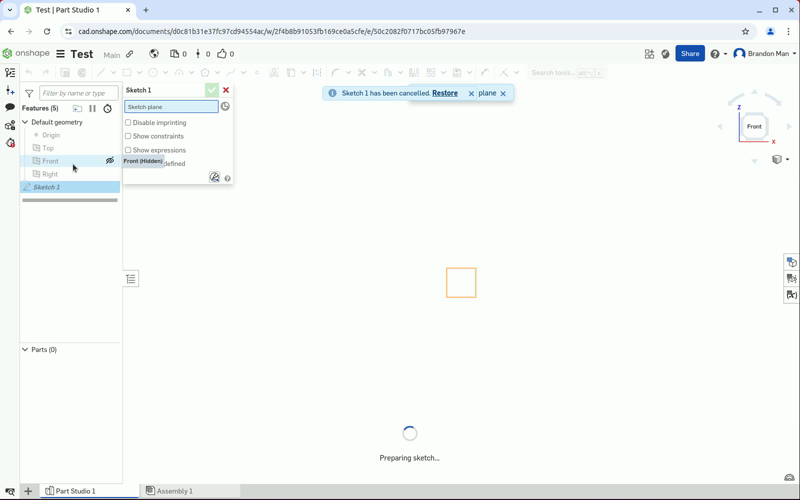
click(73, 163)
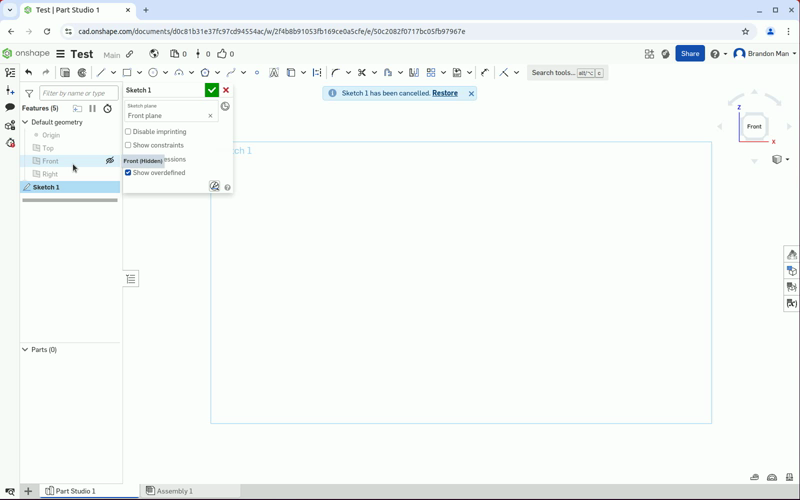
mouse_move(73, 352)
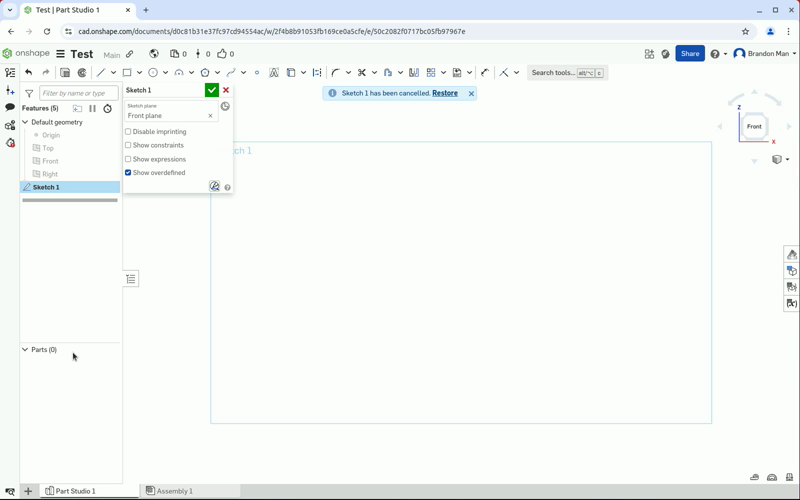
key(y)
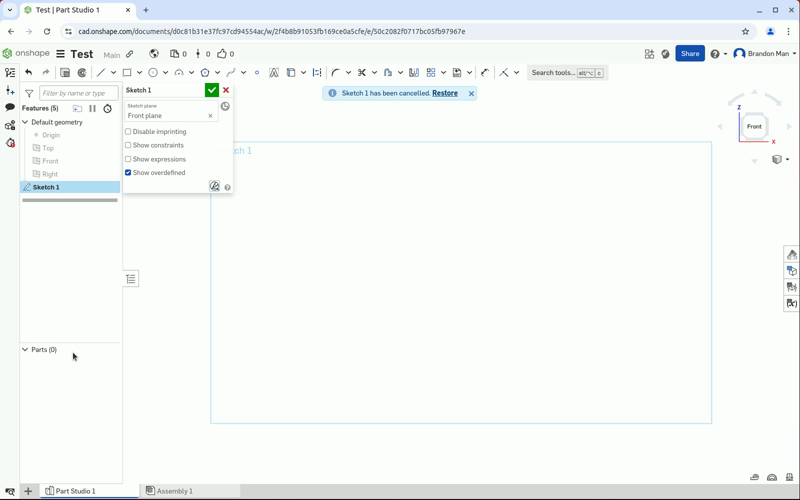
key(l)
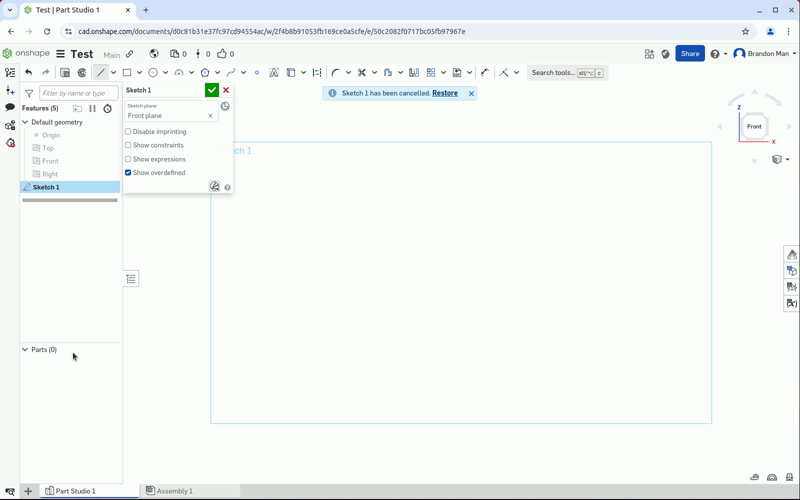
key_down(shift)
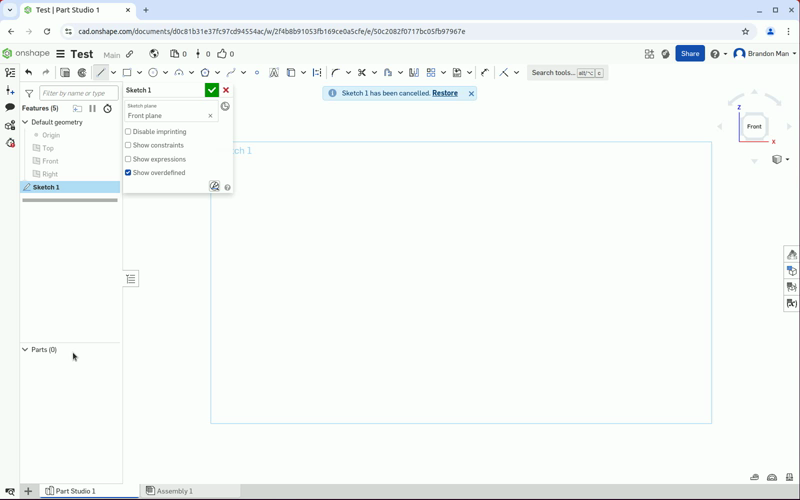
mouse_move(460, 282)
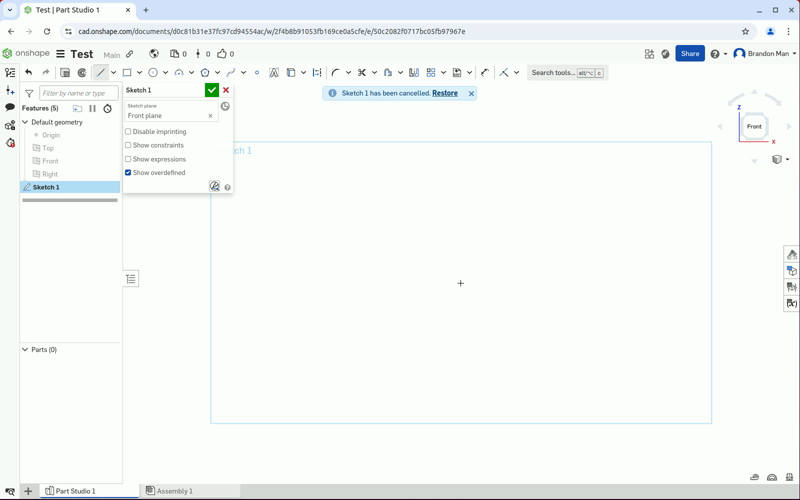
click(460, 282)
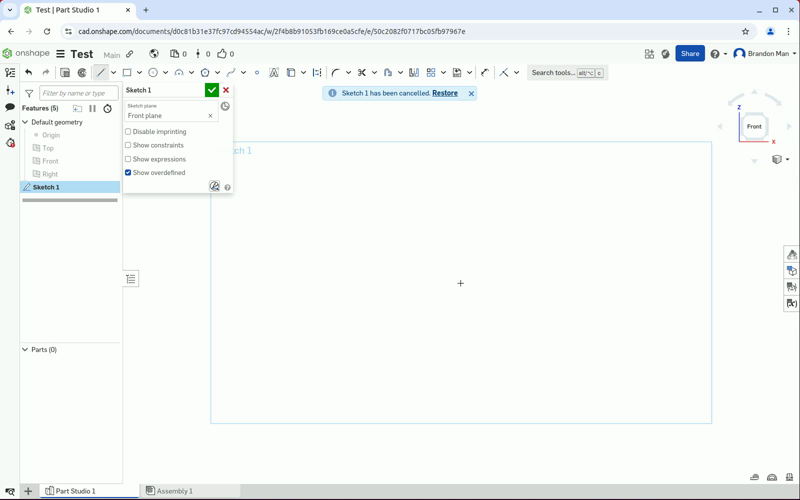
key_up(shift)
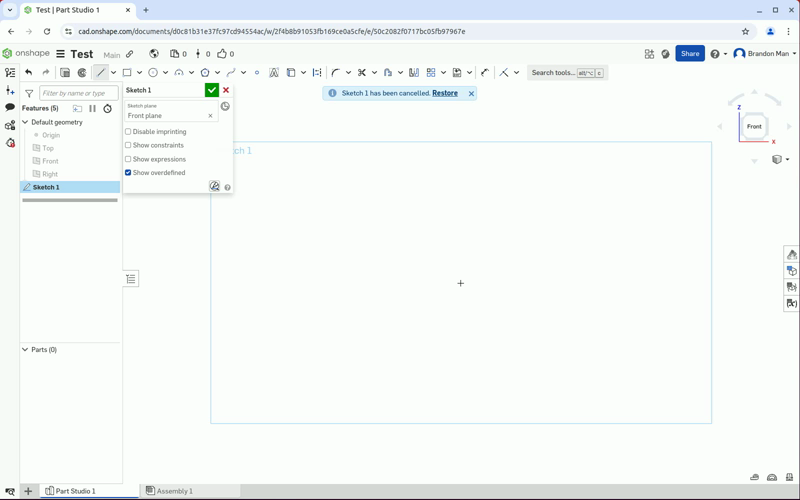
key_down(shift)
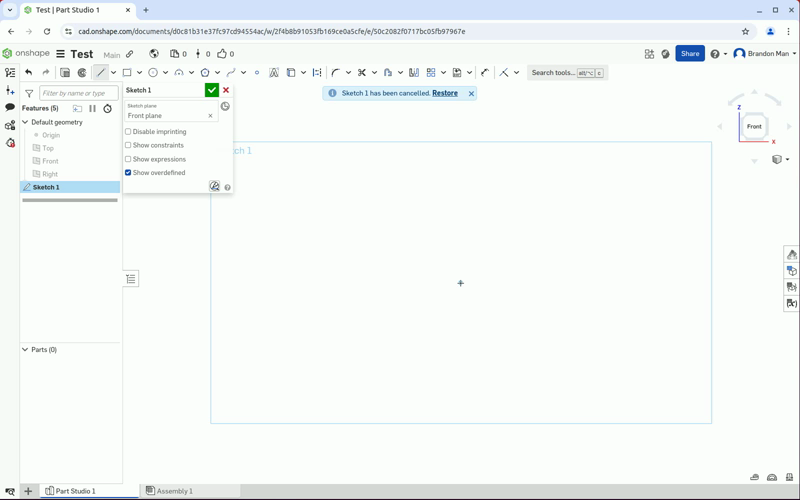
mouse_move(550, 282)
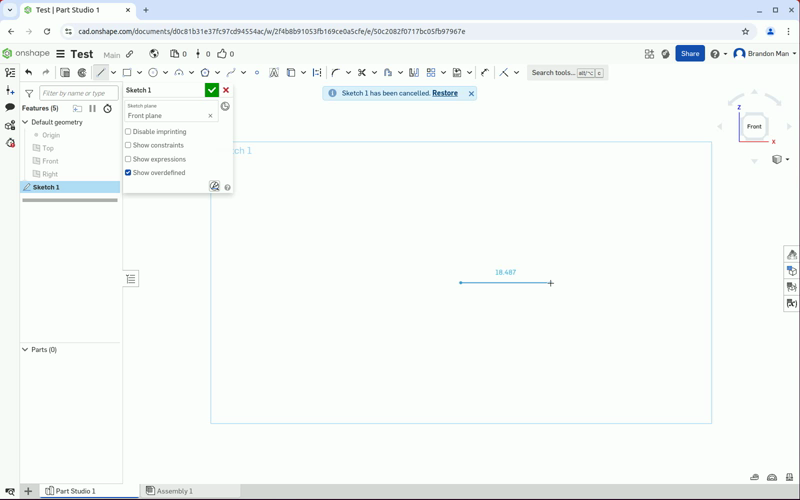
click(550, 282)
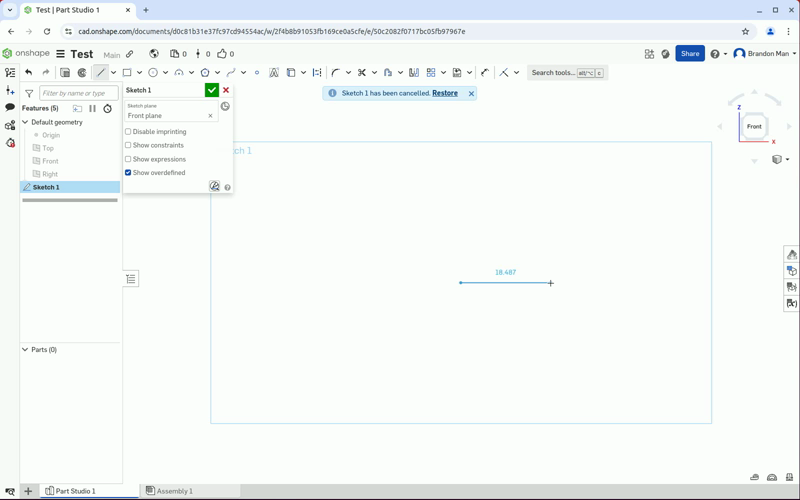
key_up(shift)
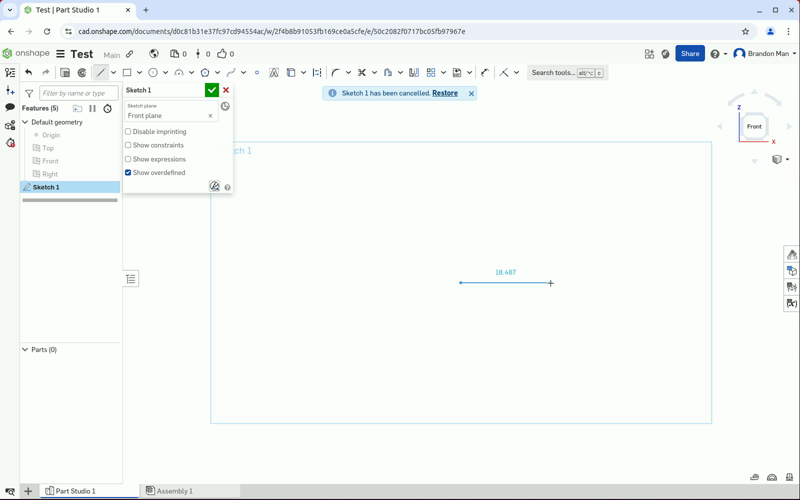
key(esc)
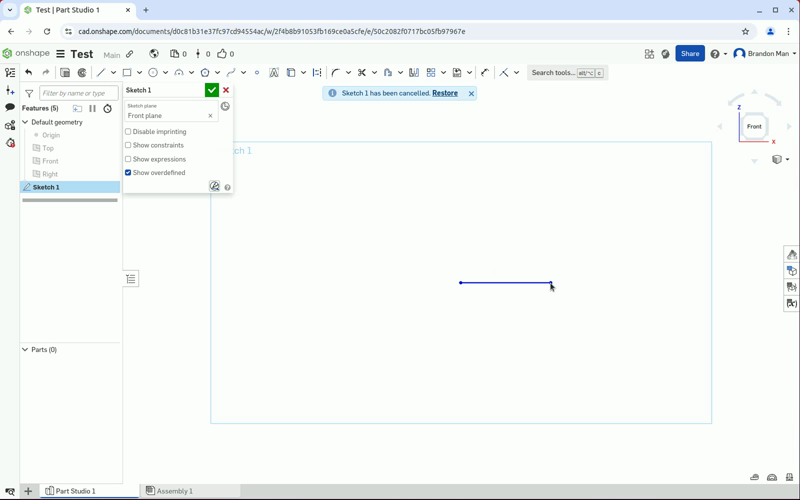
key(a)
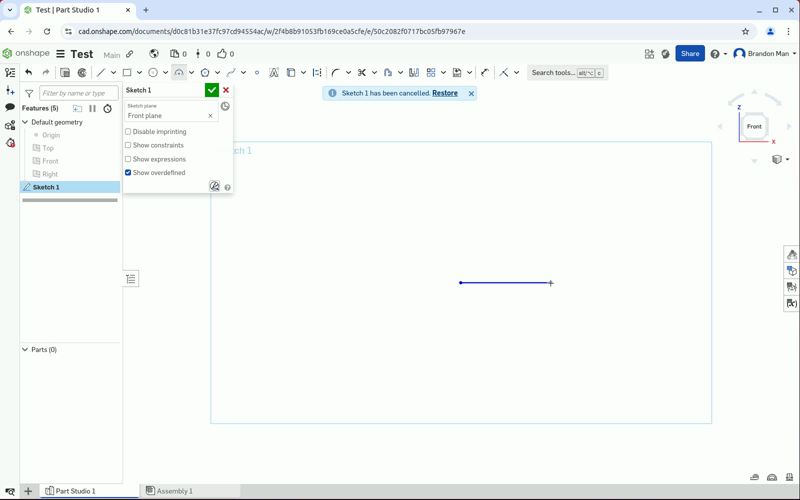
mouse_move(550, 282)
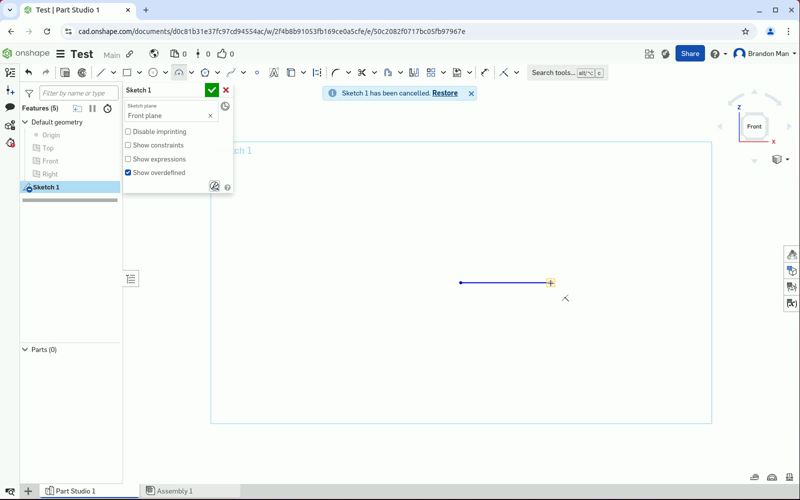
click(550, 282)
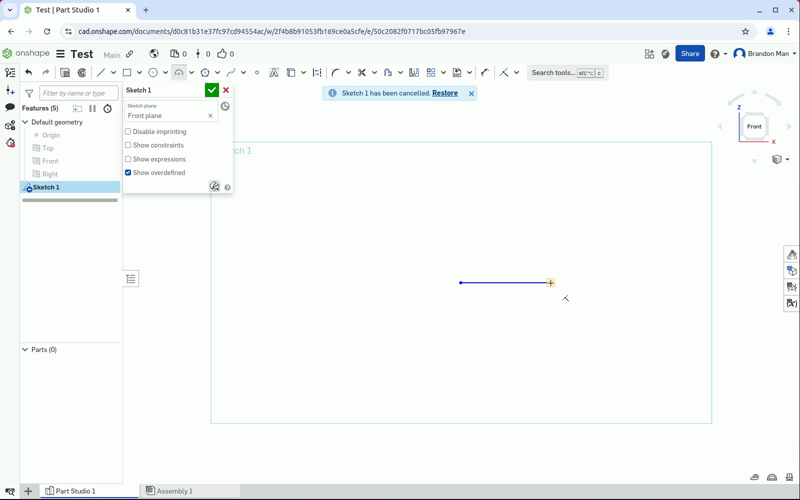
key_down(shift)
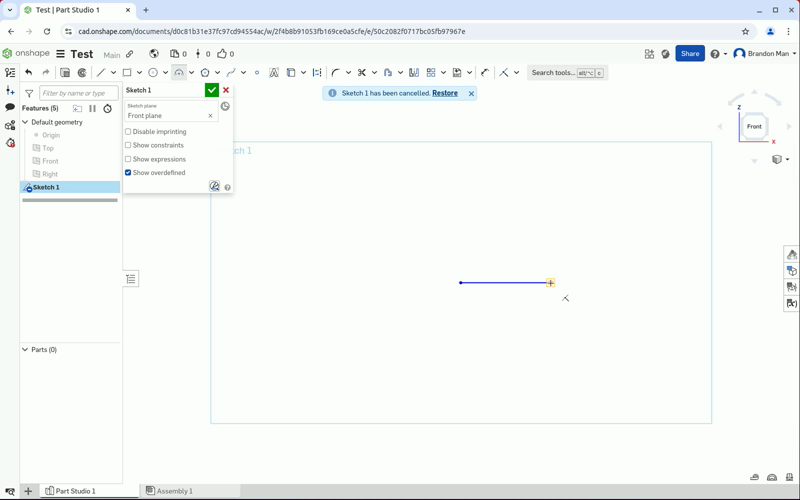
mouse_move(550, 237)
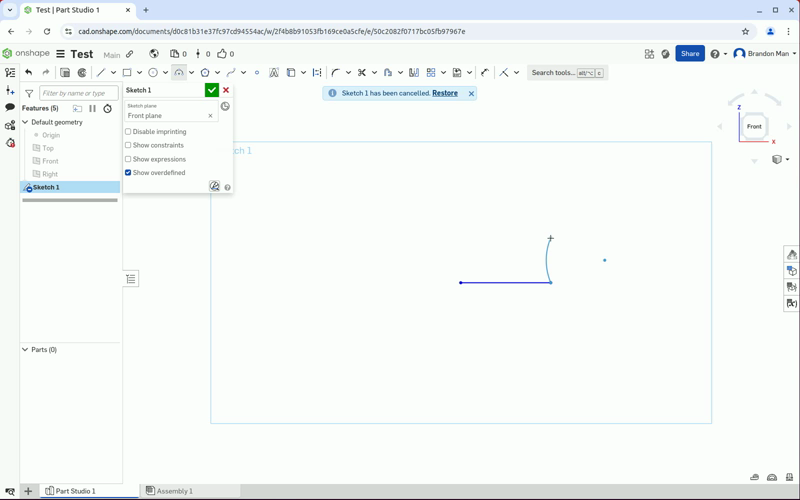
click(550, 237)
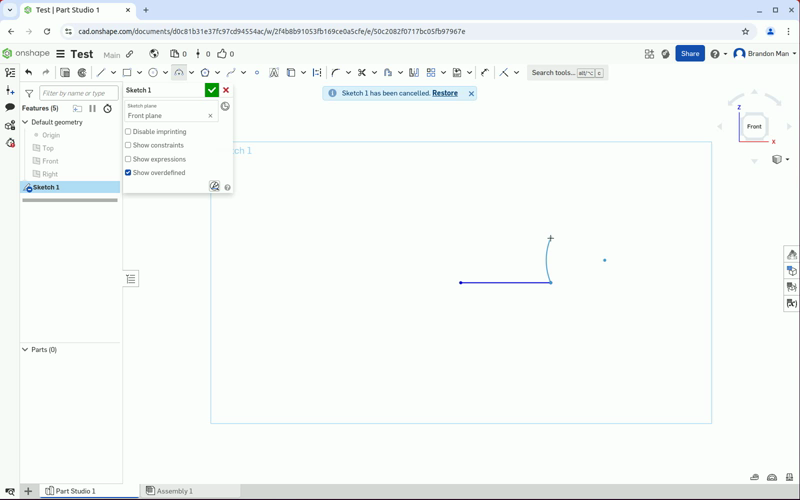
mouse_move(573, 260)
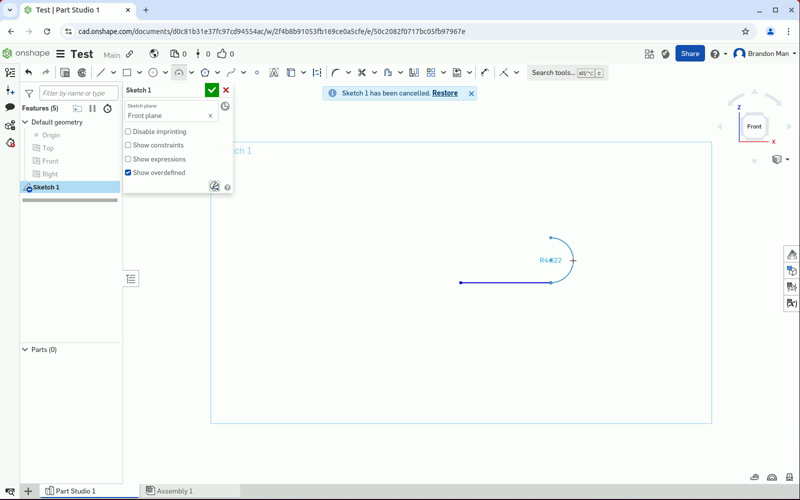
click(573, 260)
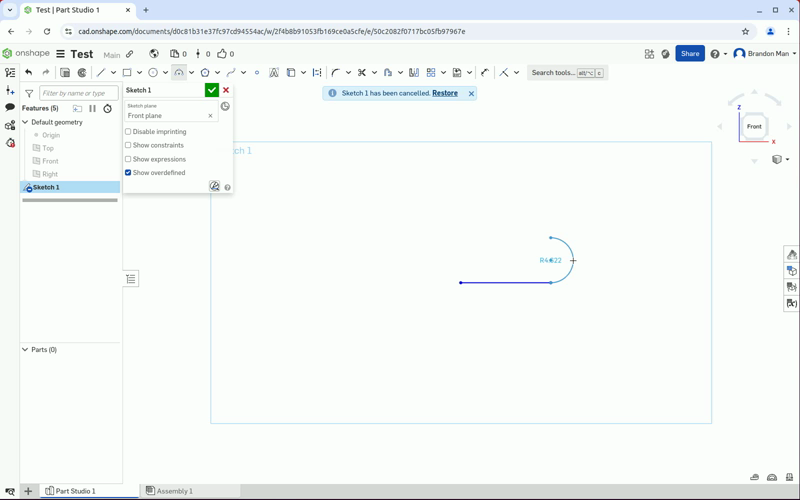
key_up(shift)
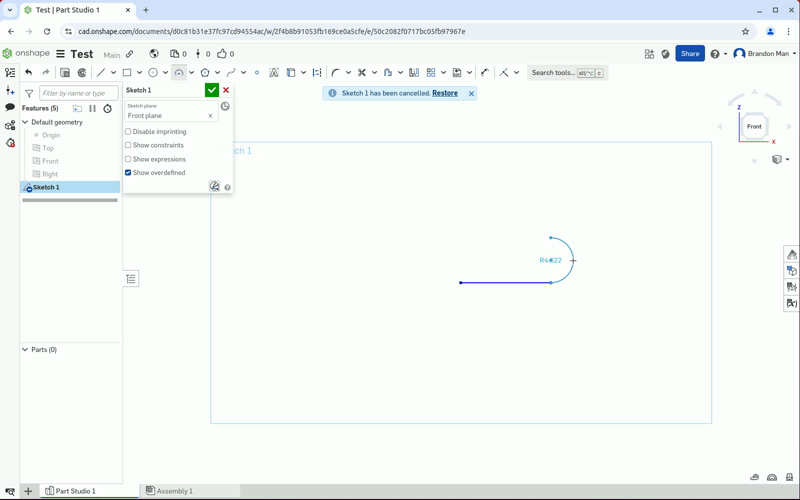
key(esc)
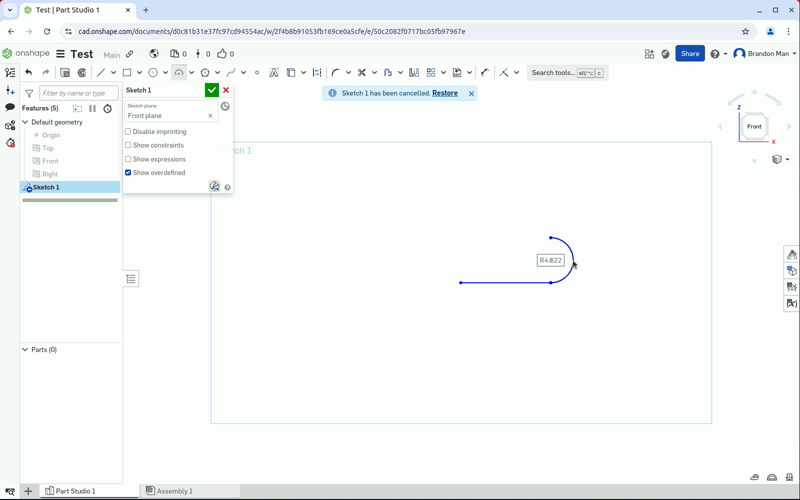
key(l)
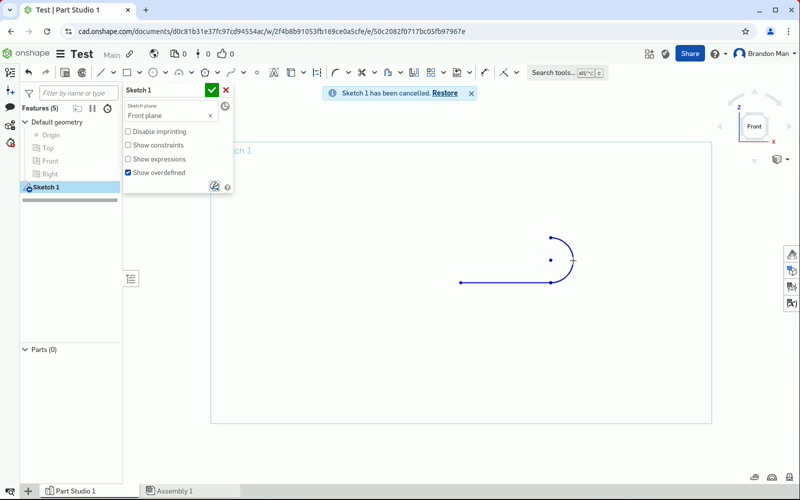
mouse_move(550, 237)
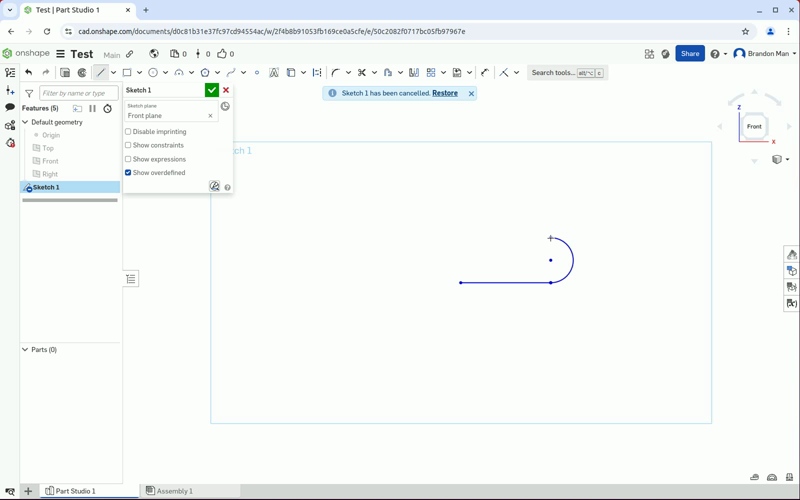
click(550, 237)
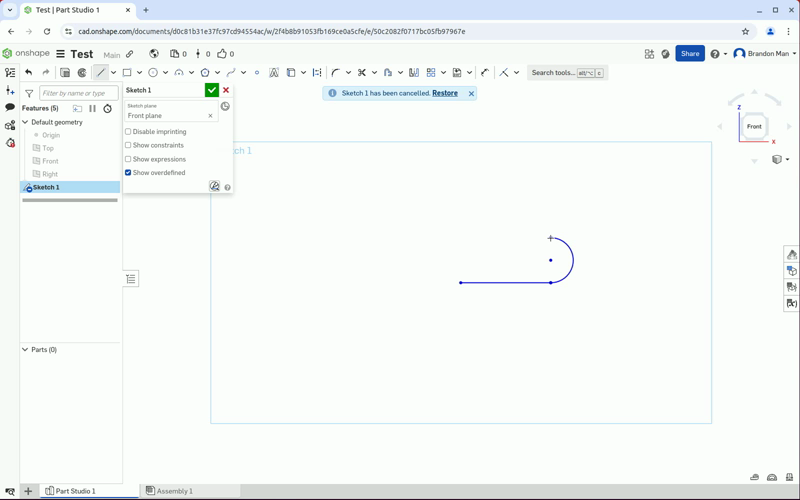
key_down(shift)
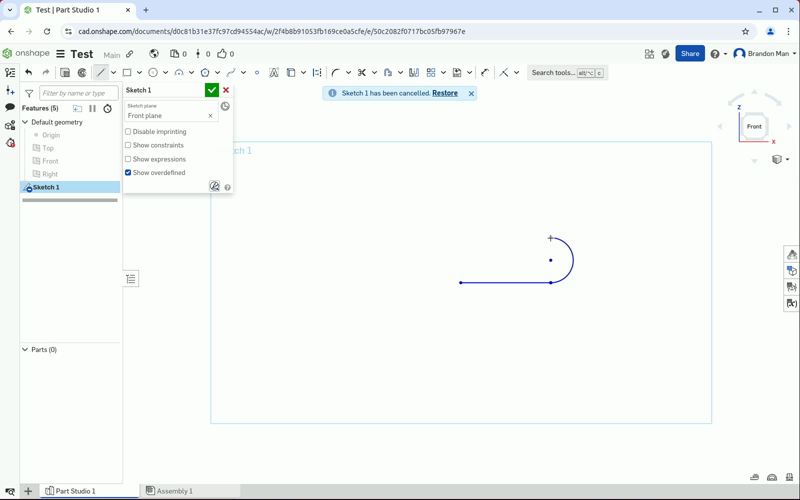
mouse_move(460, 237)
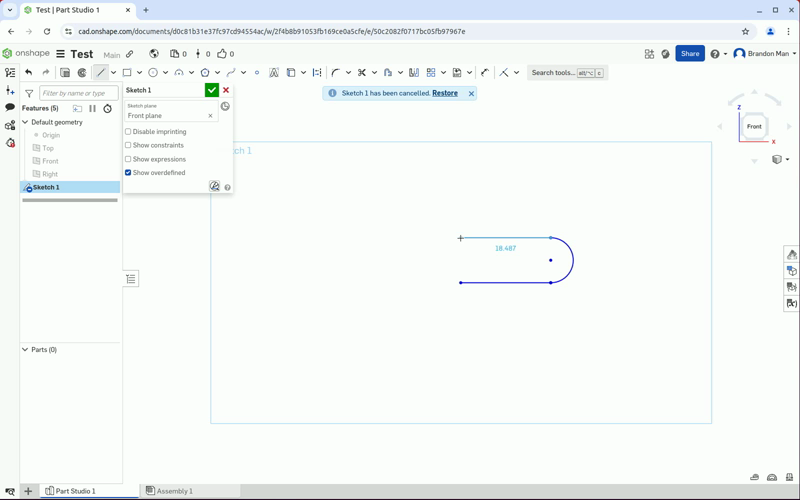
click(460, 237)
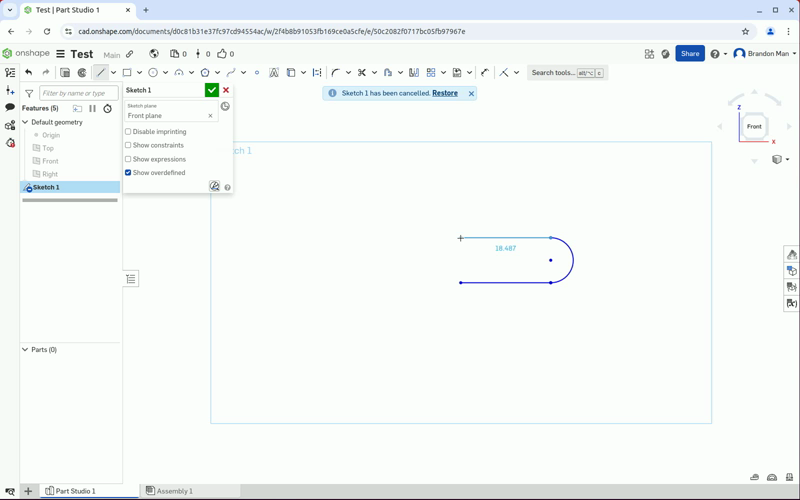
key_up(shift)
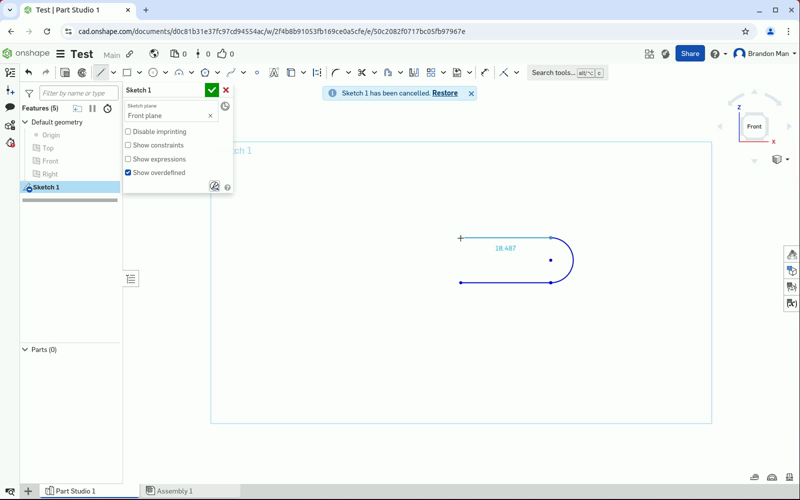
key(esc)
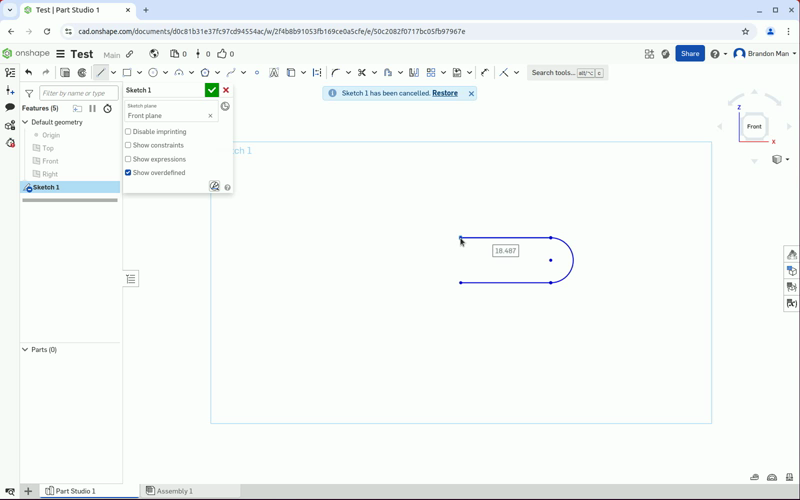
key(a)
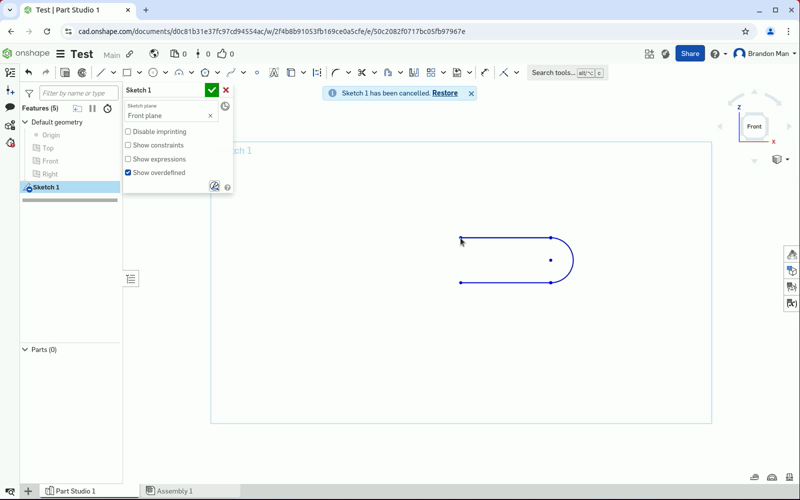
mouse_move(460, 237)
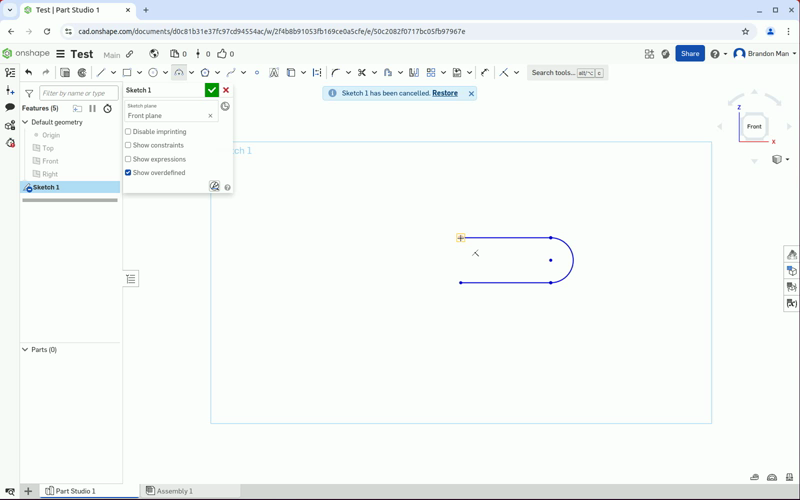
click(460, 237)
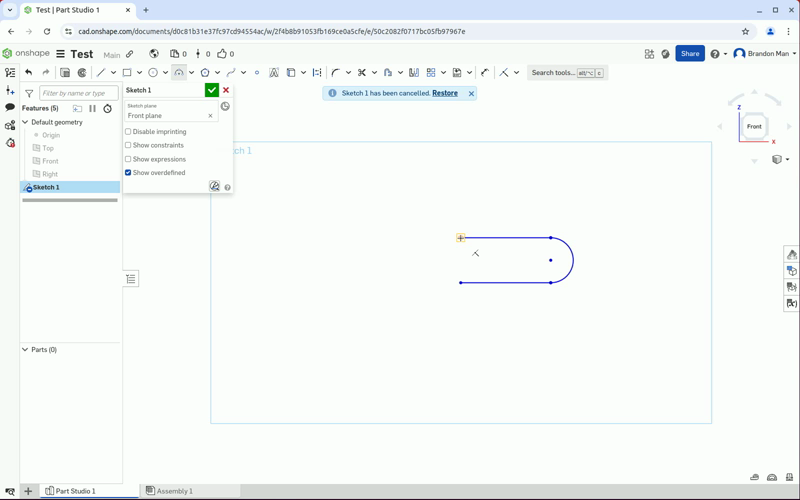
mouse_move(460, 282)
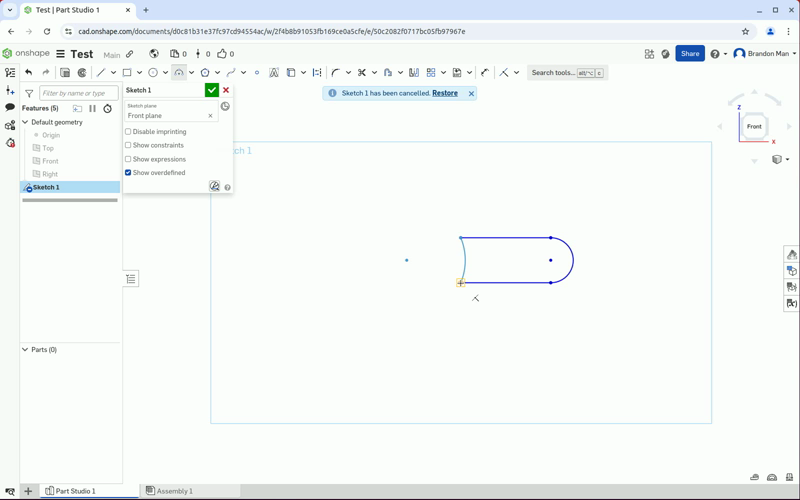
click(460, 282)
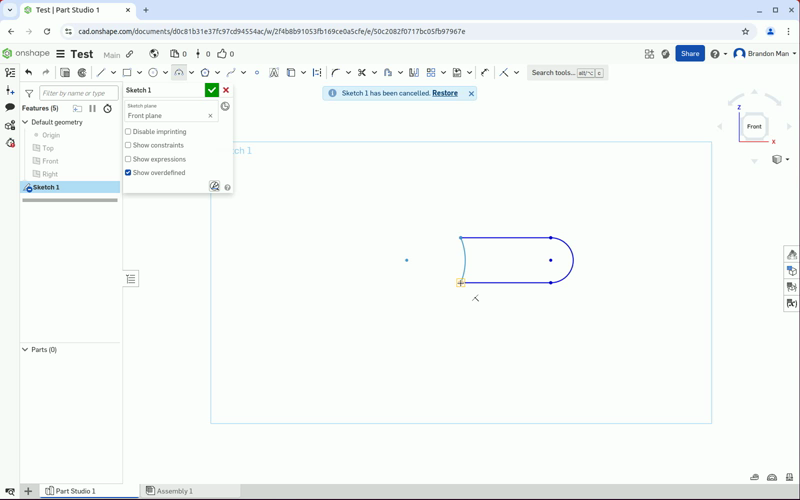
key_down(shift)
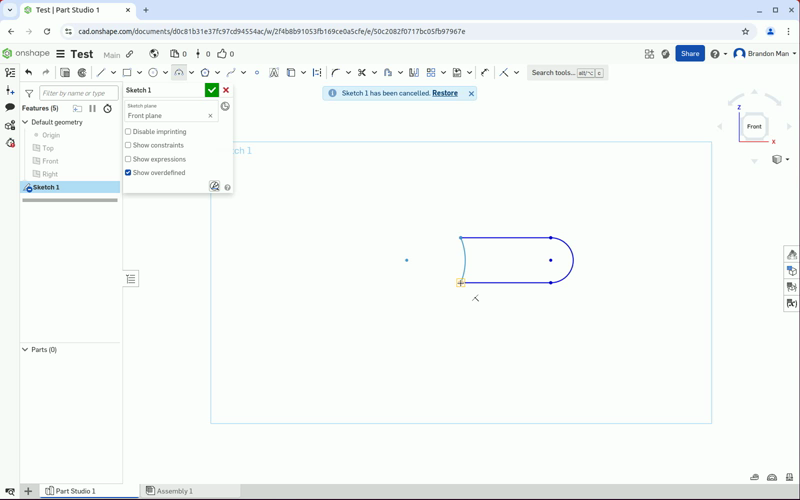
mouse_move(438, 260)
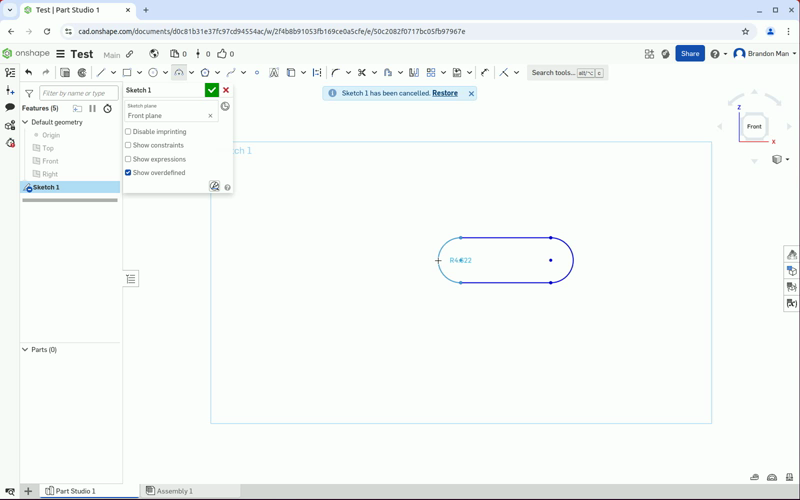
click(438, 260)
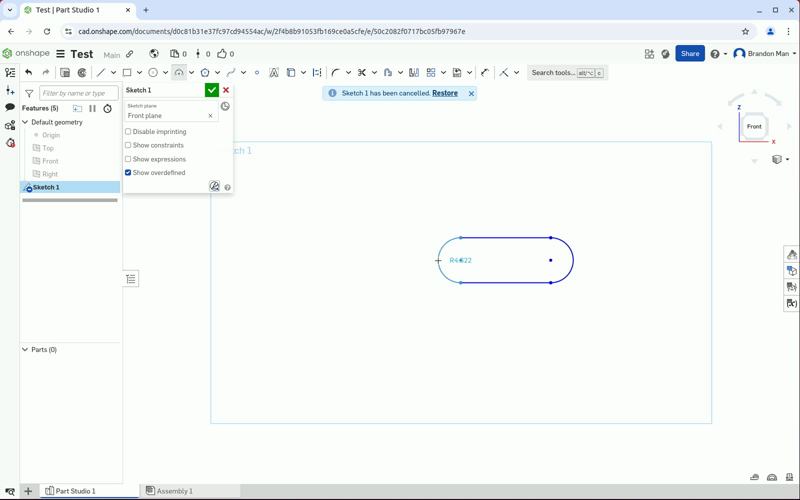
key_up(shift)
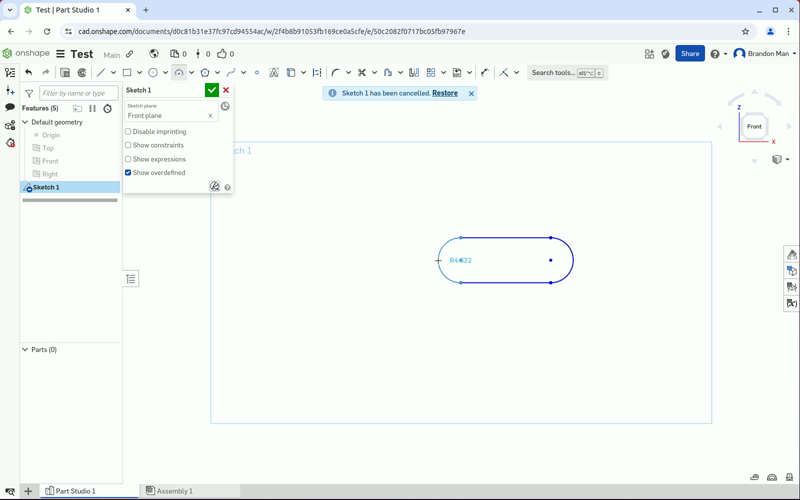
key(esc)
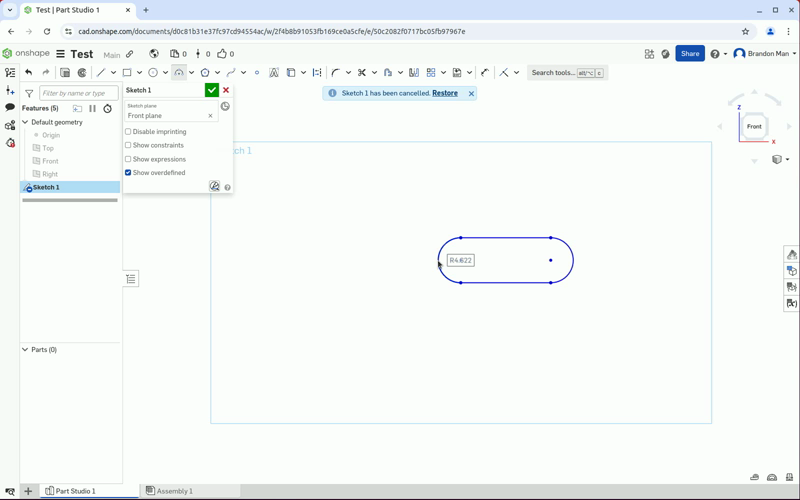
key(c)
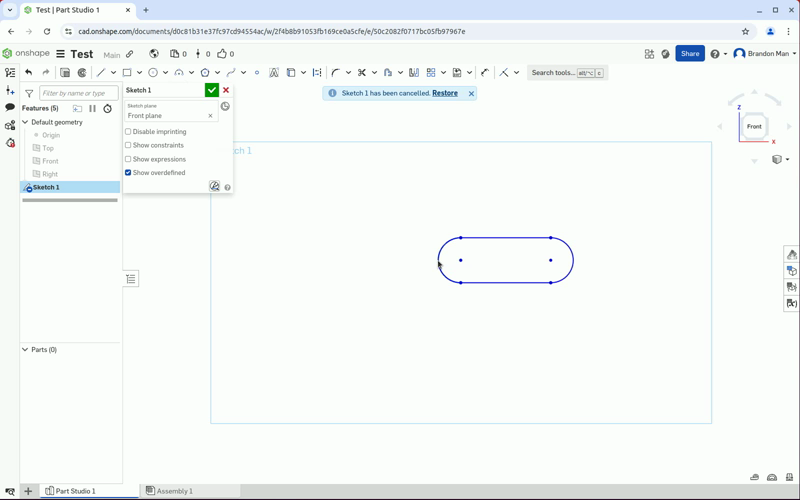
key_down(shift)
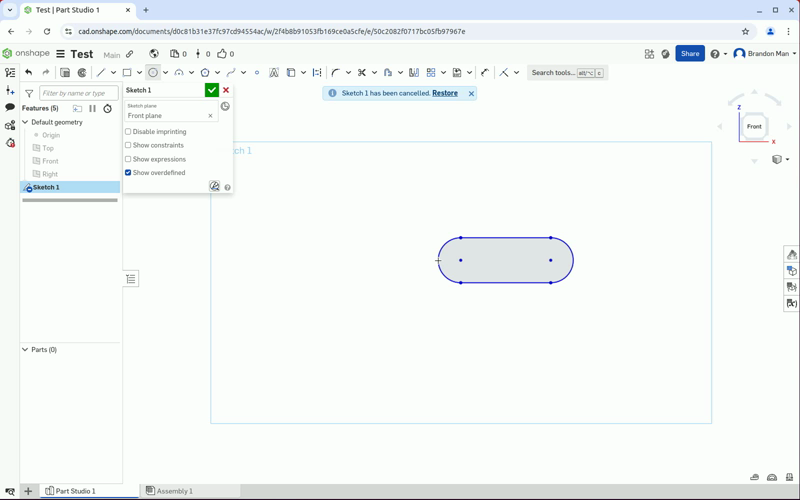
mouse_move(460, 260)
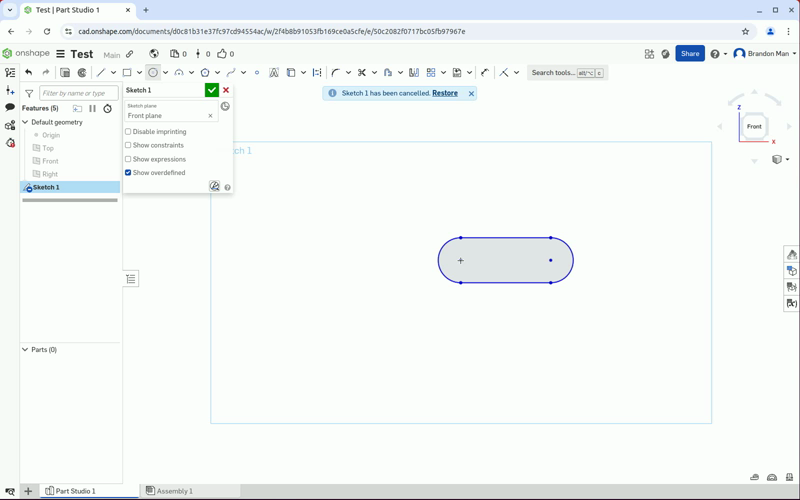
click(460, 260)
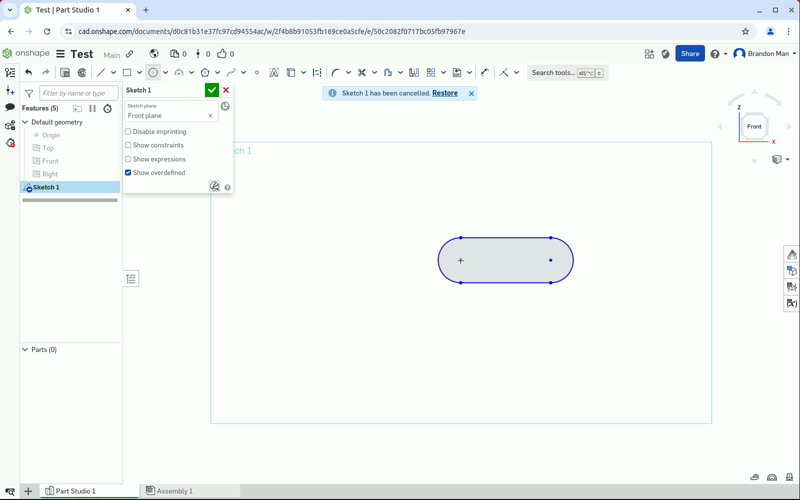
key_up(shift)
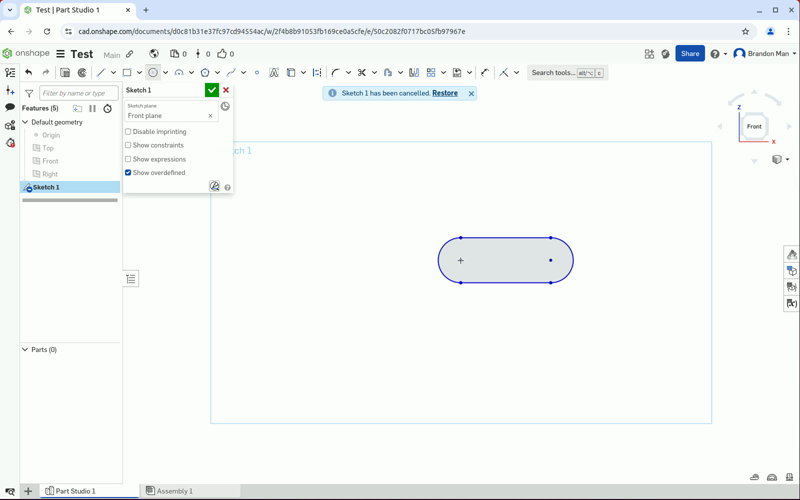
mouse_move(472, 260)
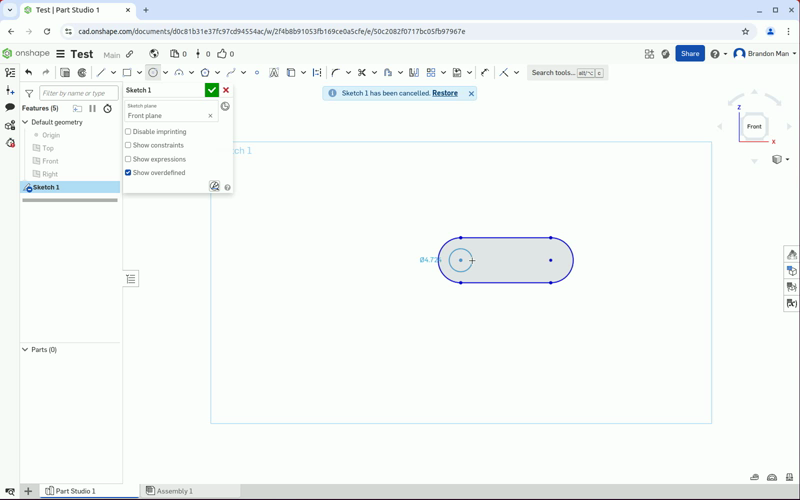
click(472, 260)
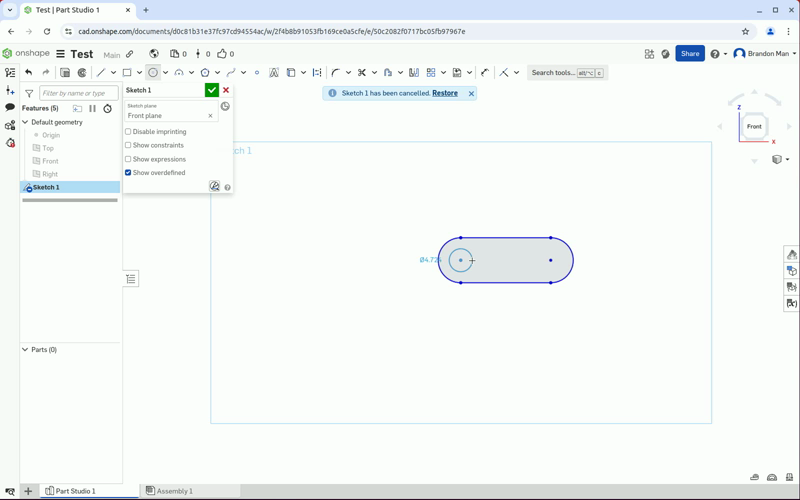
key(esc)
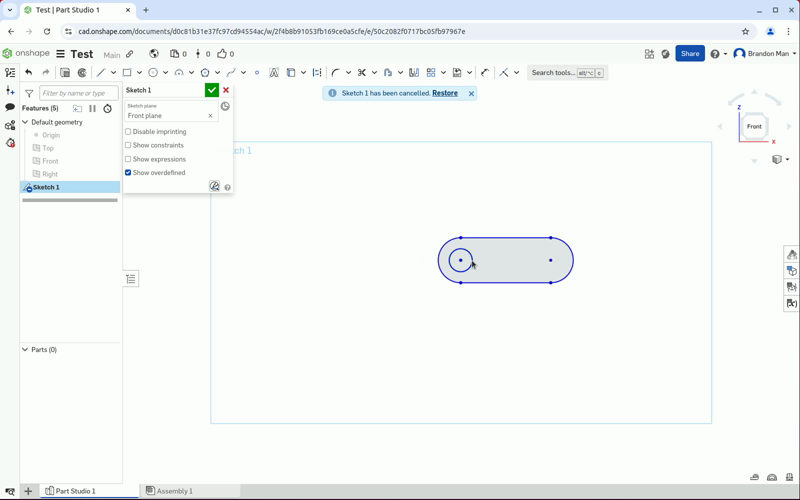
key(c)
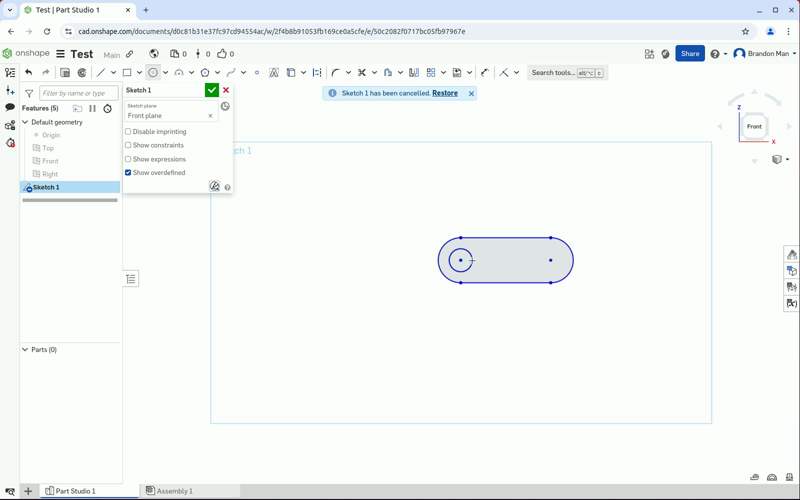
key_down(shift)
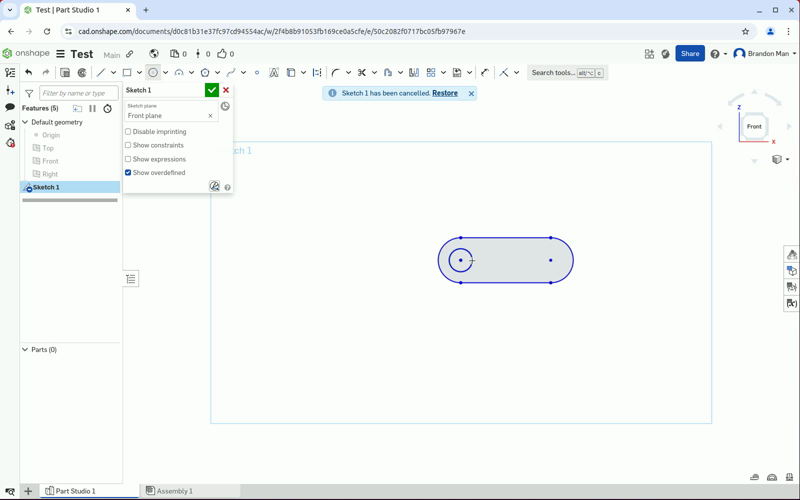
mouse_move(550, 260)
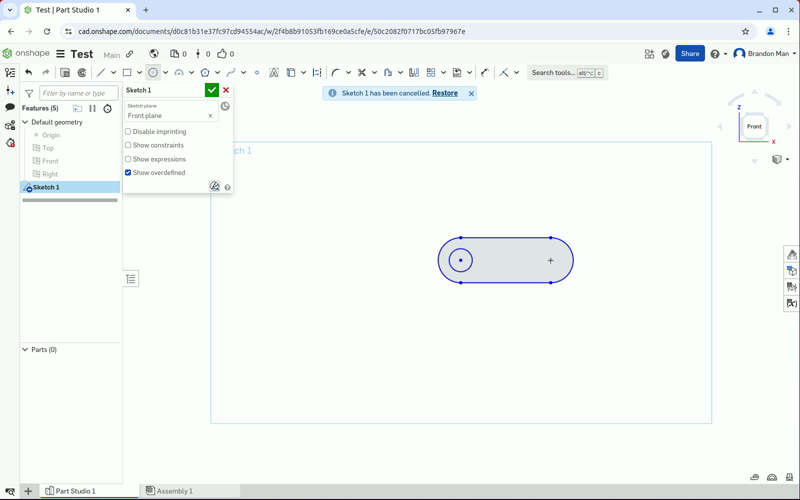
click(550, 260)
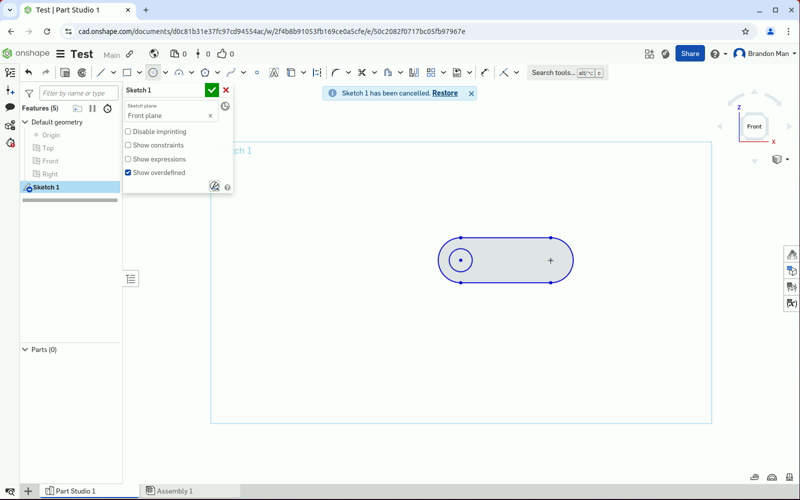
key_up(shift)
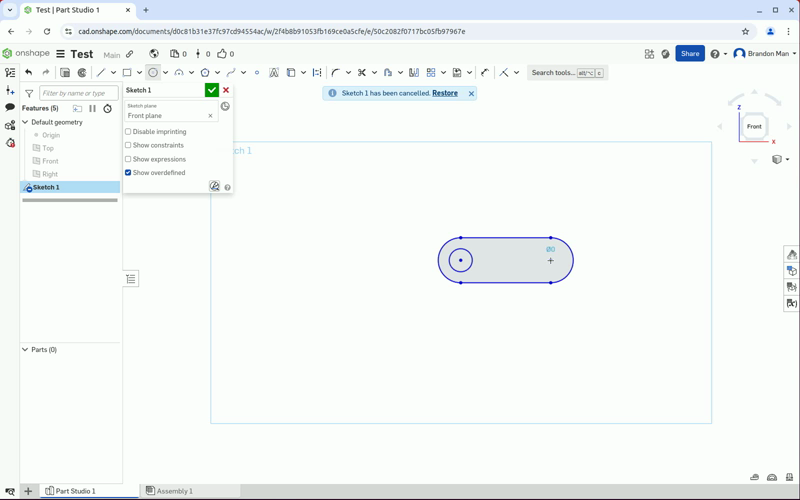
mouse_move(562, 260)
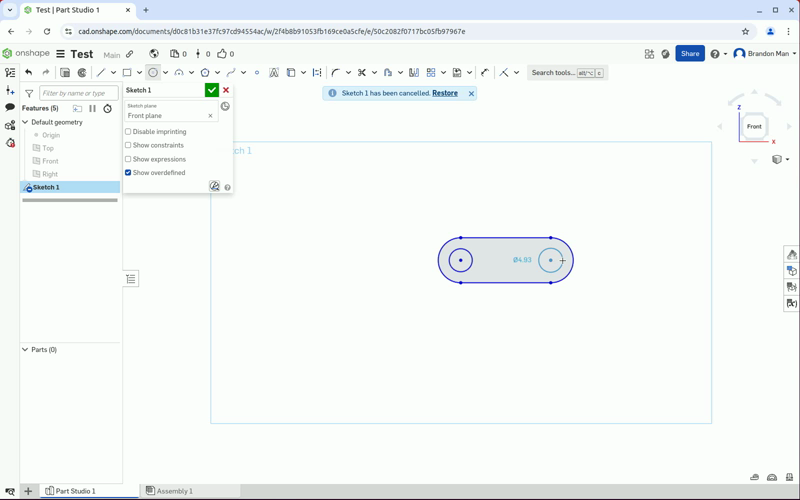
click(562, 260)
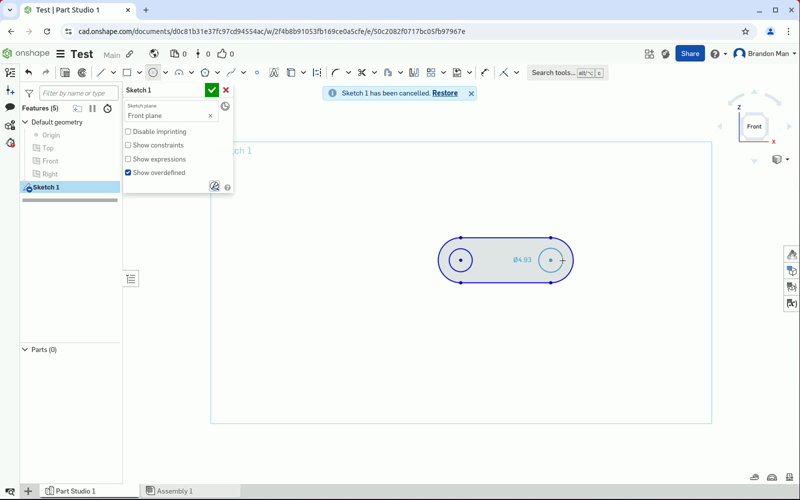
key(esc)
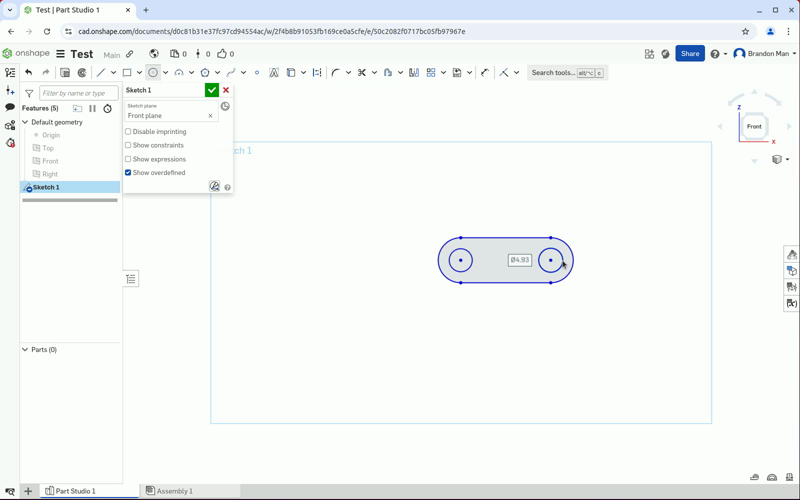
mouse_move(472, 247)
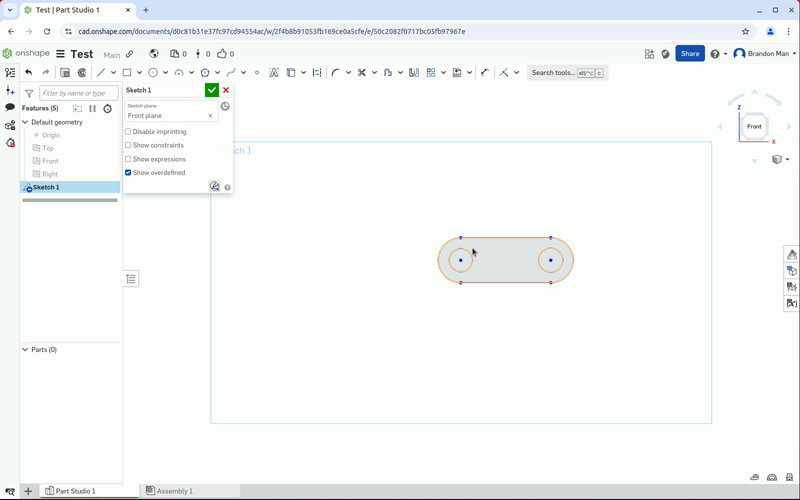
click(472, 247)
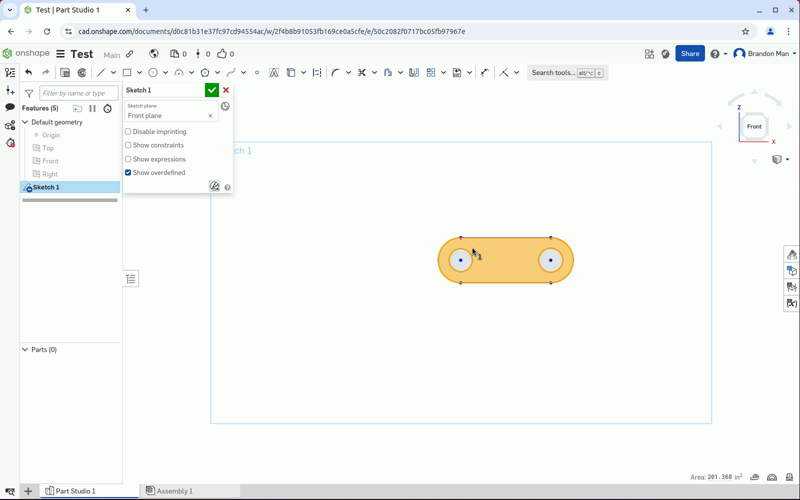
mouse_move(73, 352)
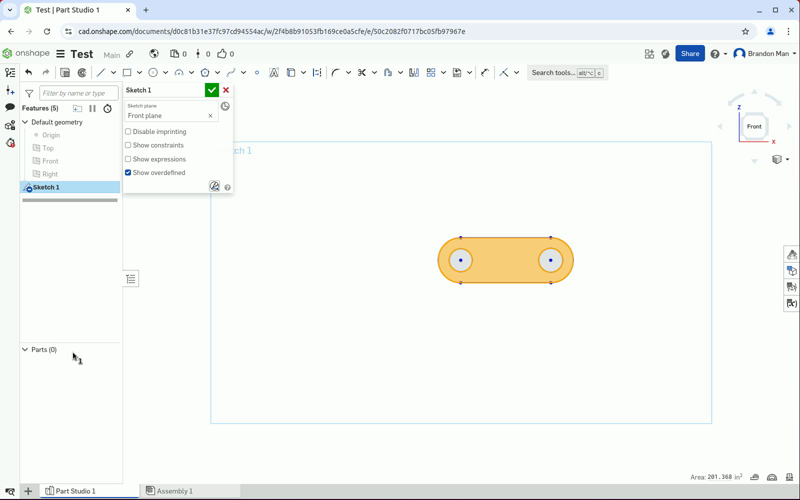
key(shift+y)
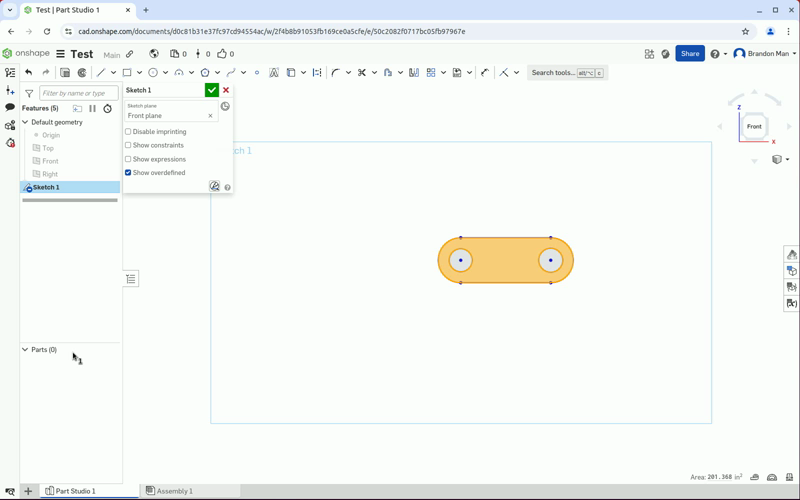
key(shift+e)
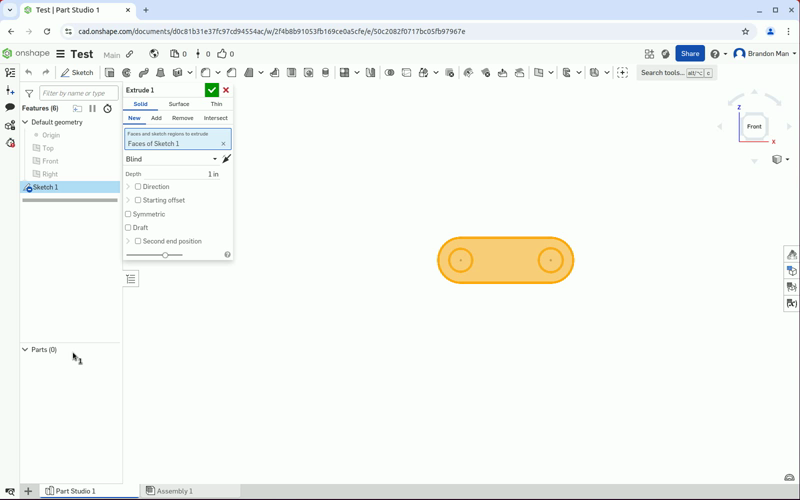
mouse_move(143, 106)
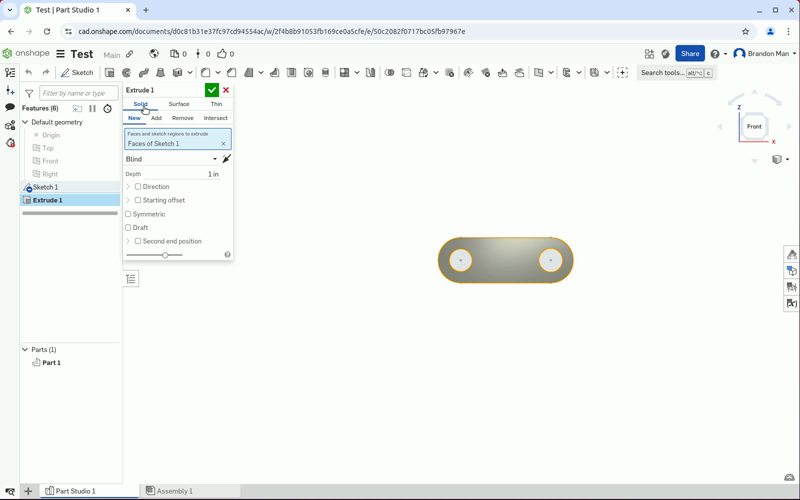
click(143, 106)
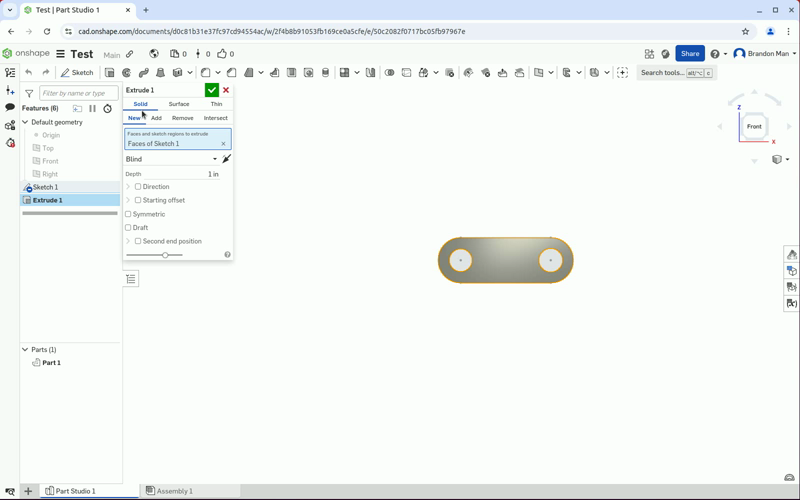
mouse_move(137, 120)
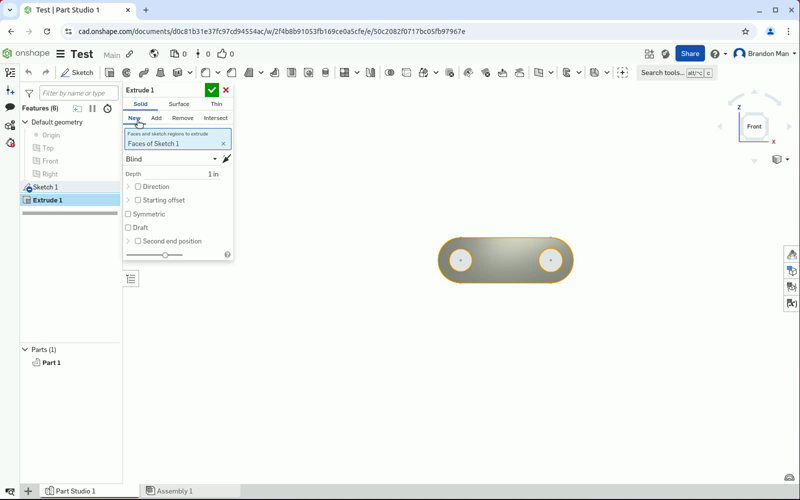
click(137, 120)
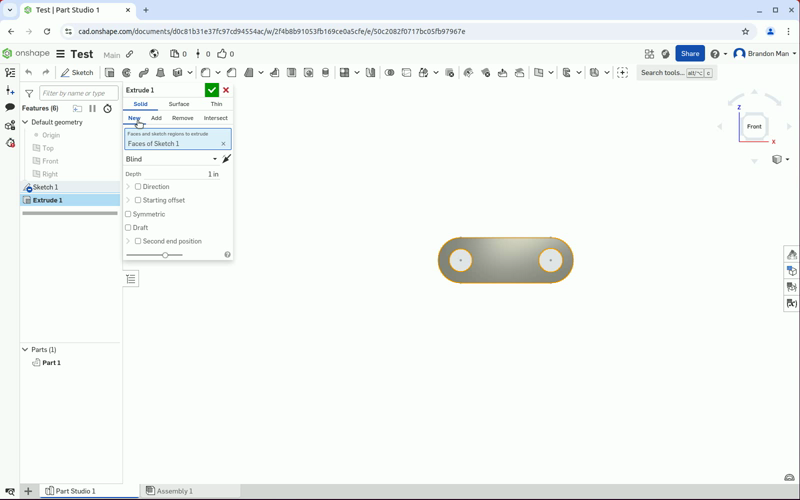
key(tab, 4)
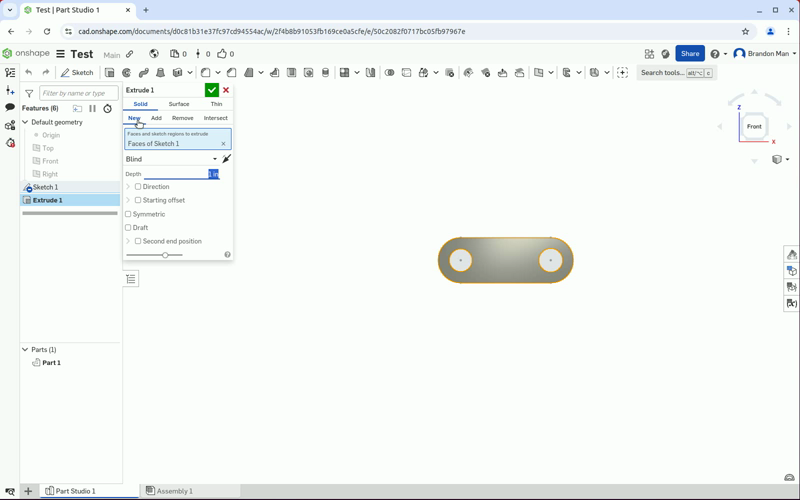
text(3.129)
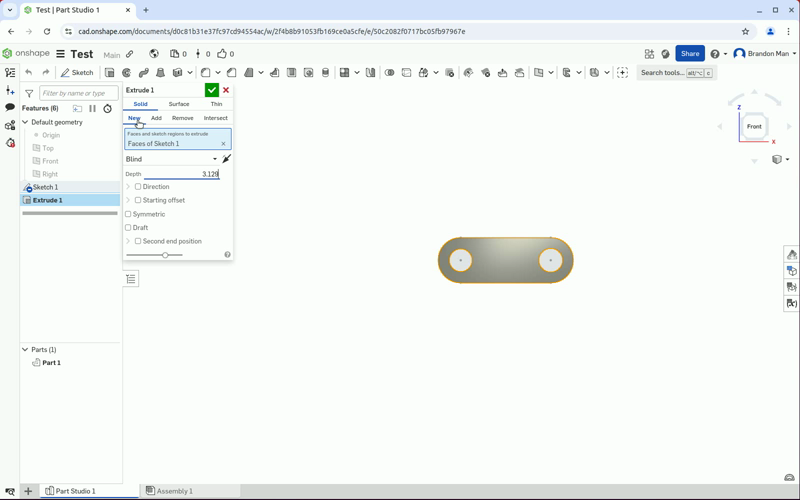
key(enter)
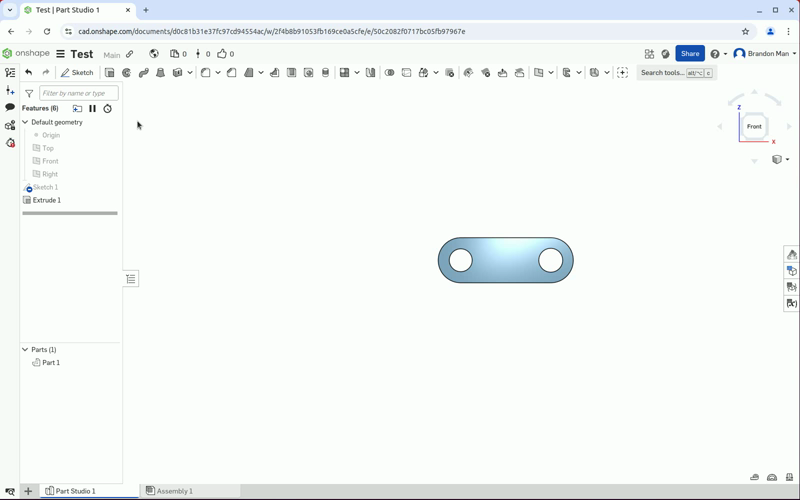
key(shift+h)
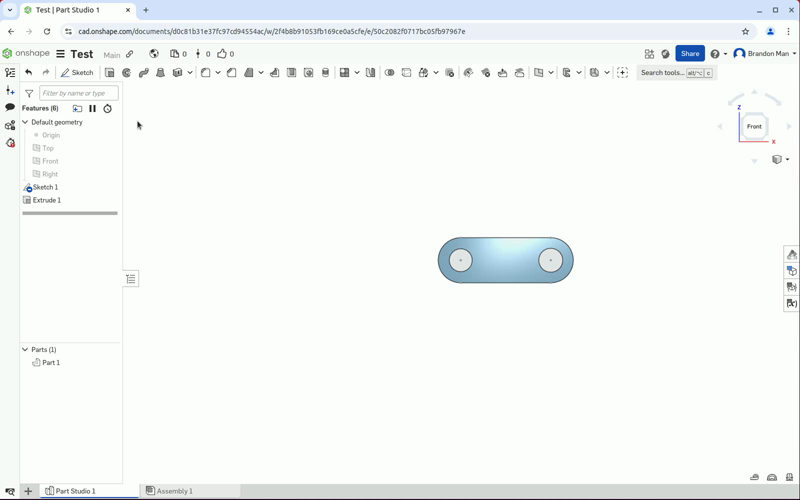
key(shift+h)
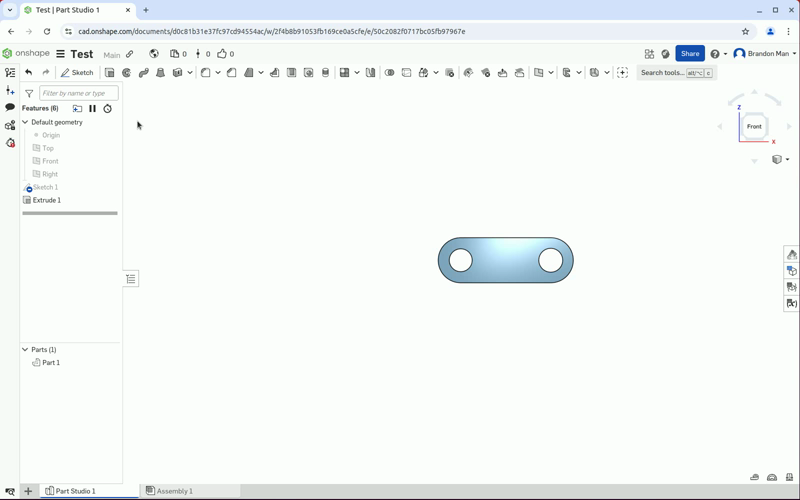
mouse_move(73, 189)
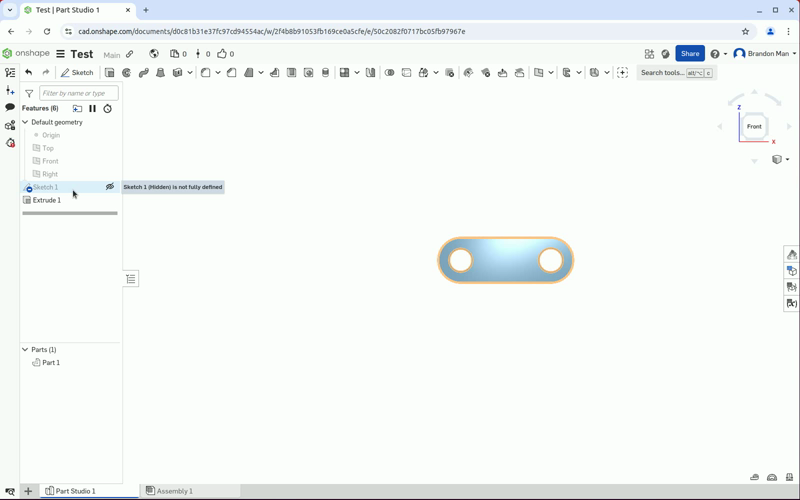
click(73, 189)
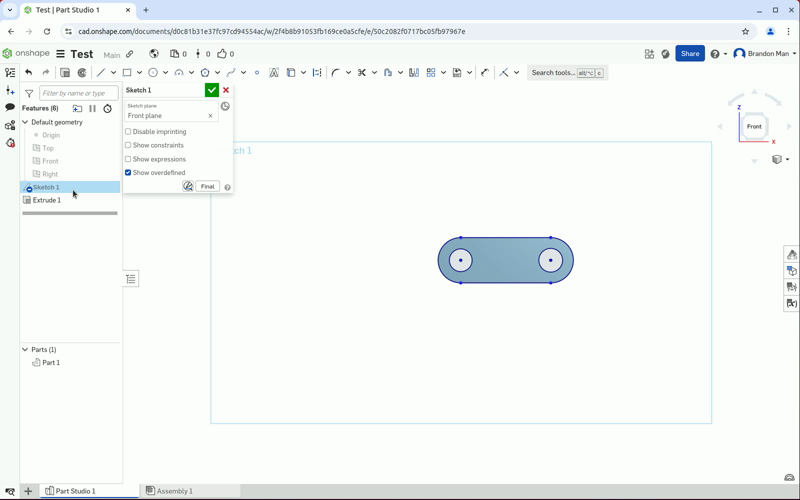
mouse_move(229, 92)
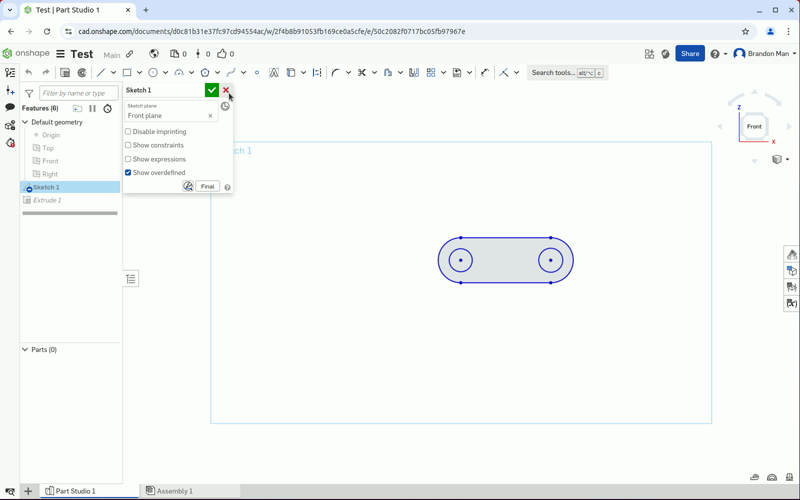
click(229, 92)
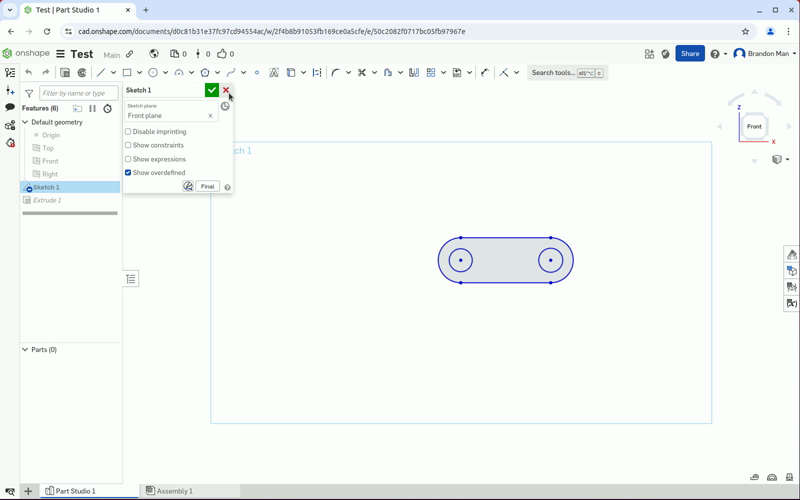
key(shift+s)
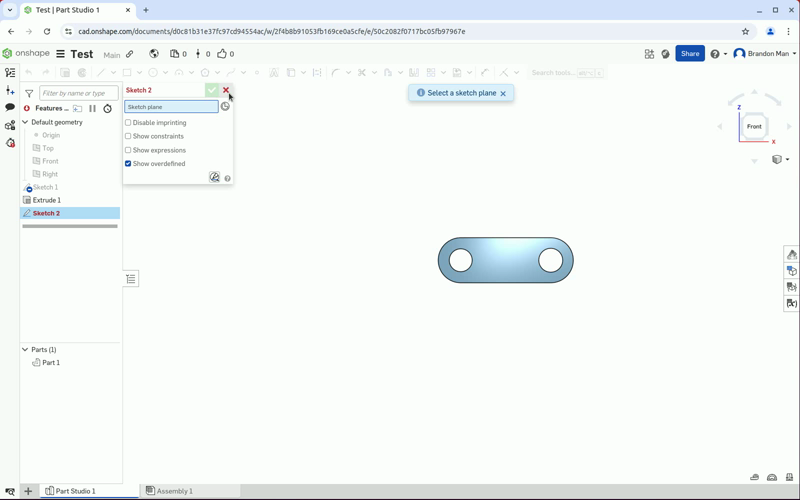
mouse_move(73, 163)
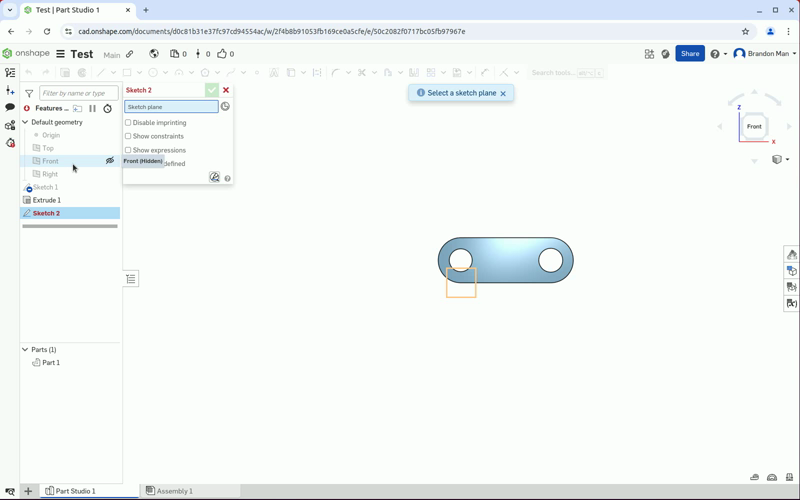
click(73, 163)
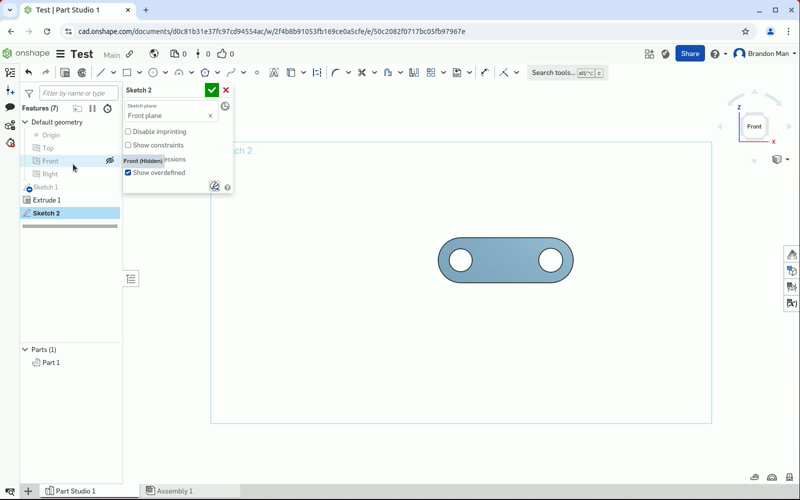
mouse_move(73, 352)
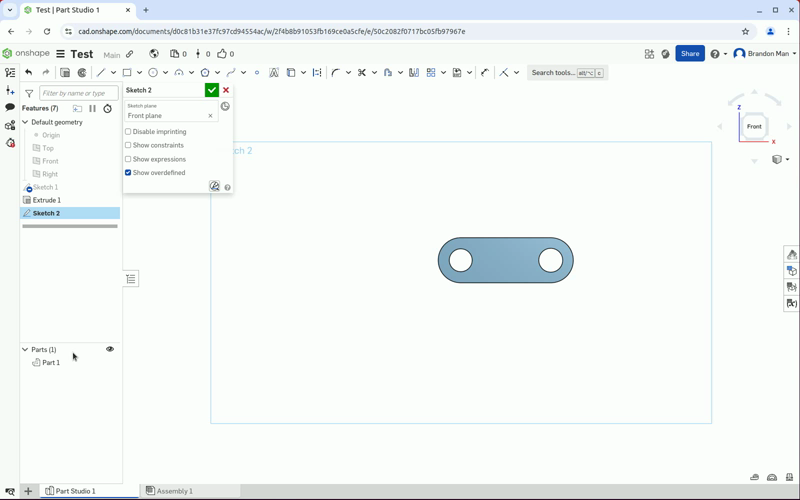
key(y)
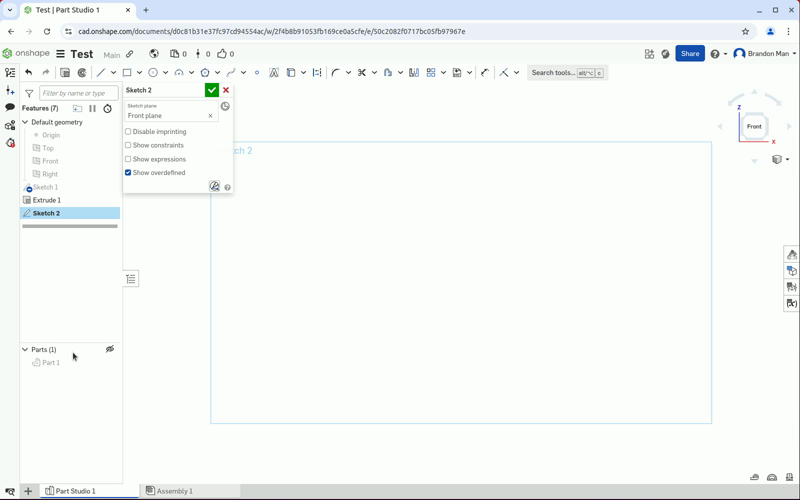
key(c)
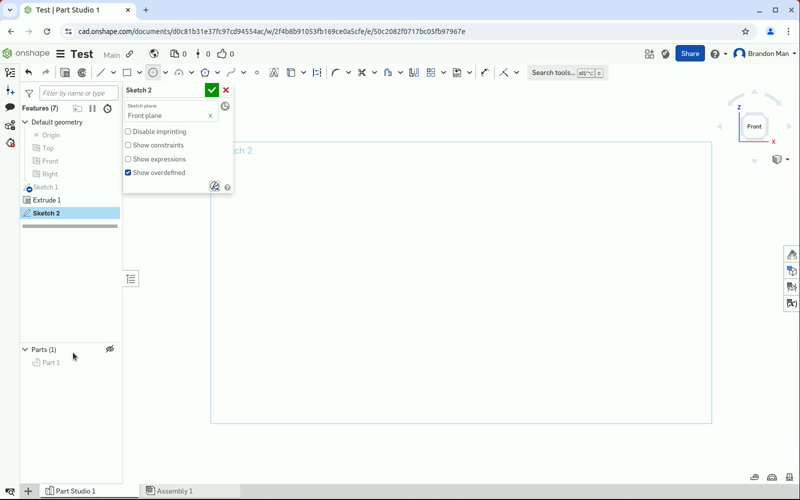
key_down(shift)
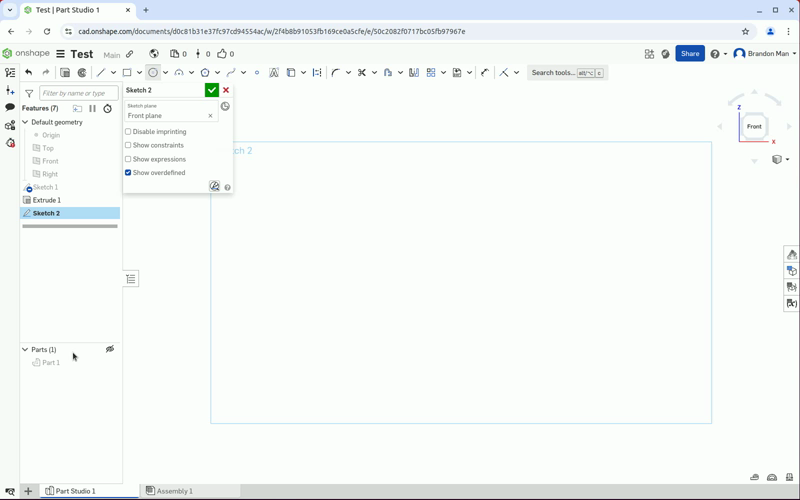
mouse_move(461, 260)
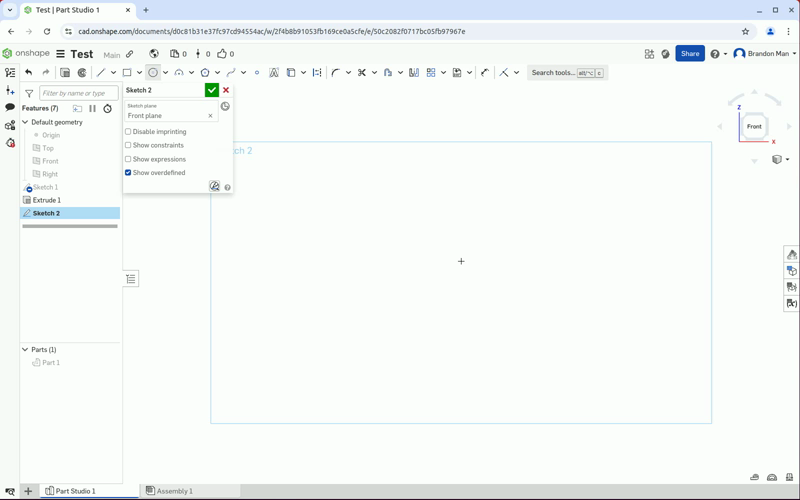
click(461, 260)
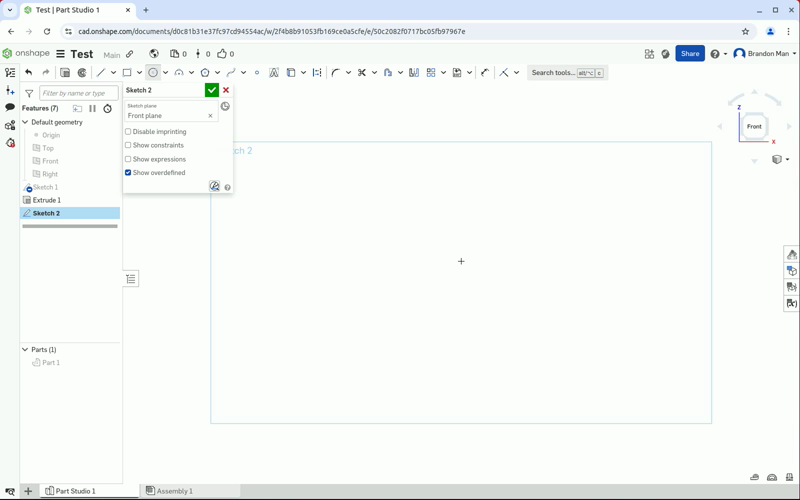
key_up(shift)
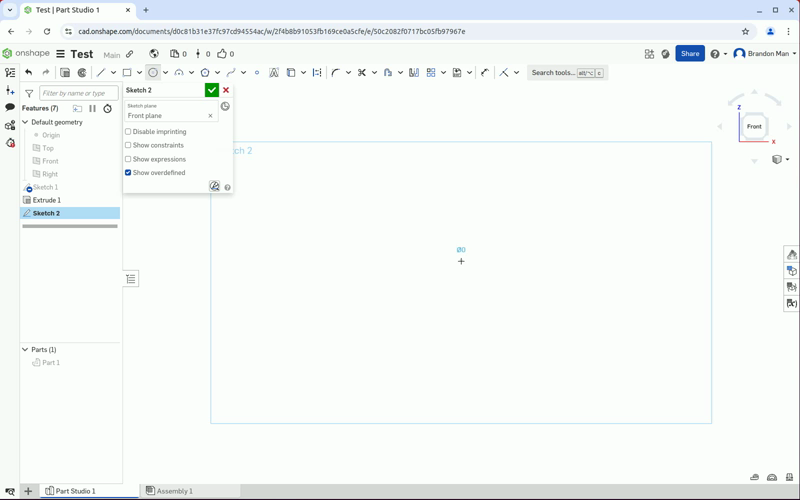
mouse_move(467, 260)
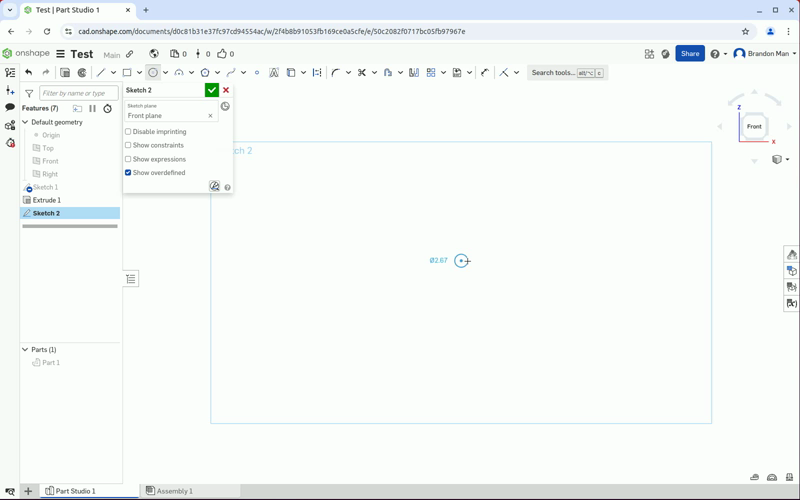
click(467, 260)
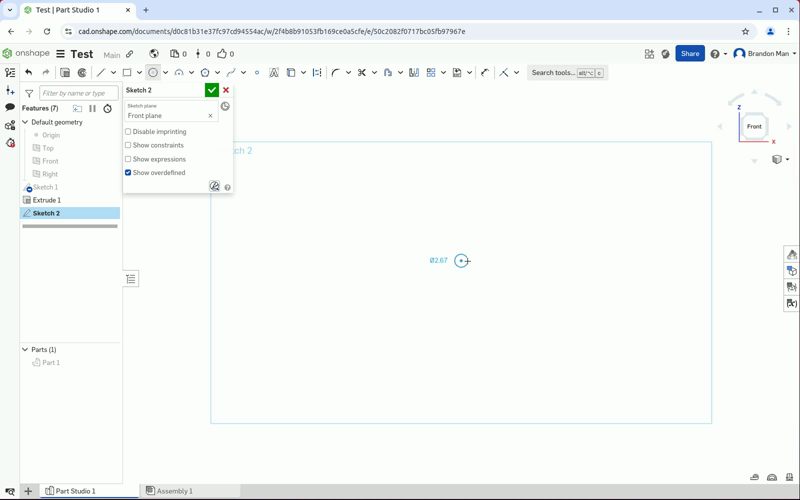
key(esc)
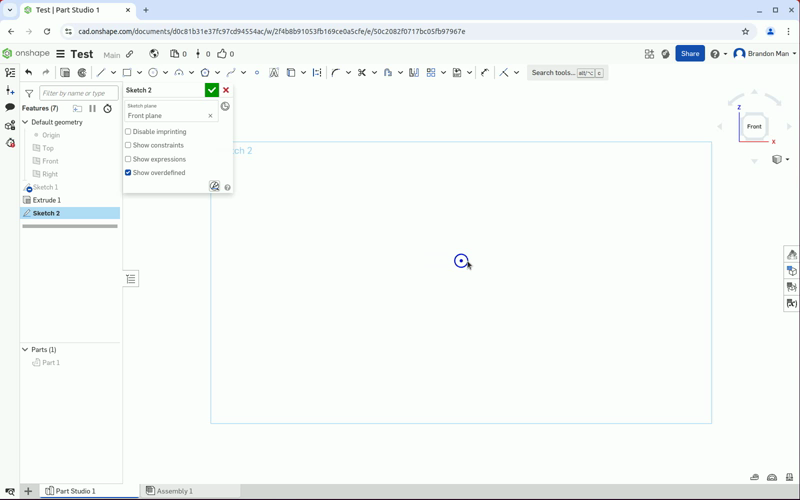
mouse_move(467, 262)
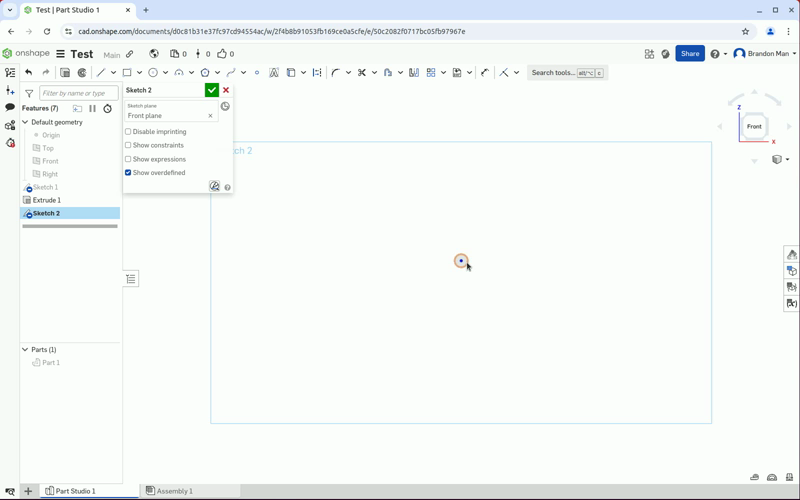
scroll(6)
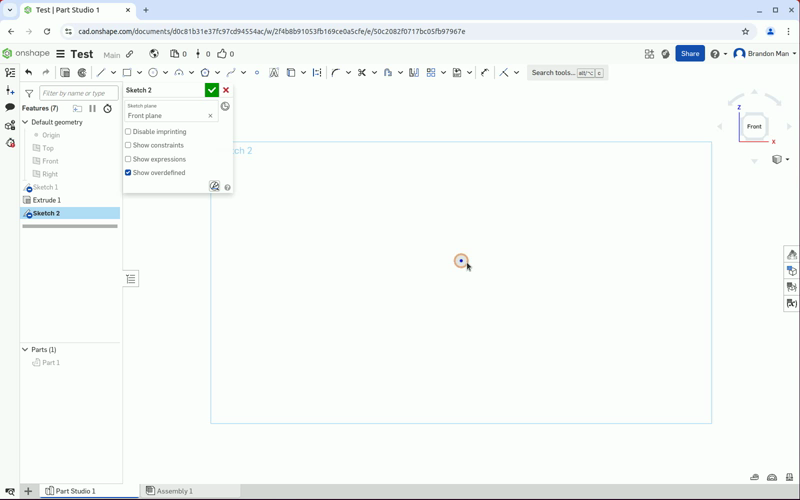
scroll(6)
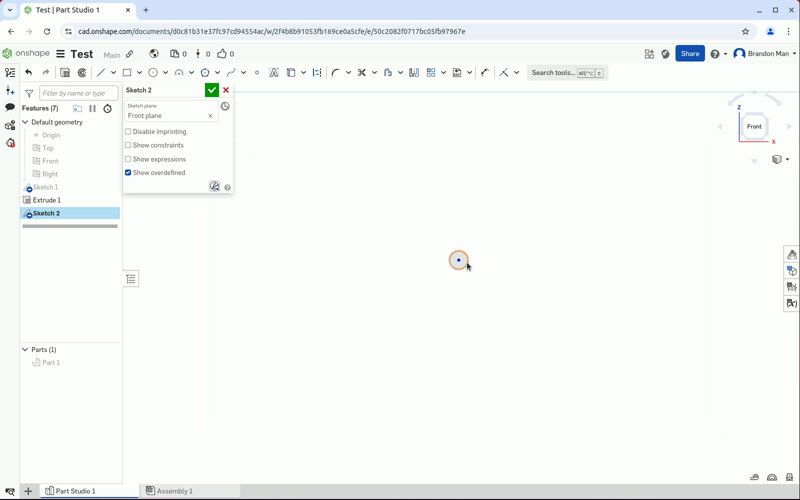
scroll(6)
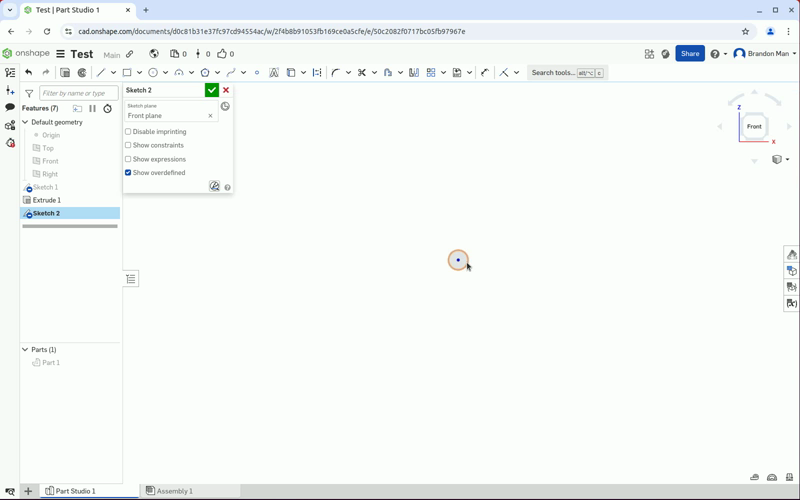
scroll(6)
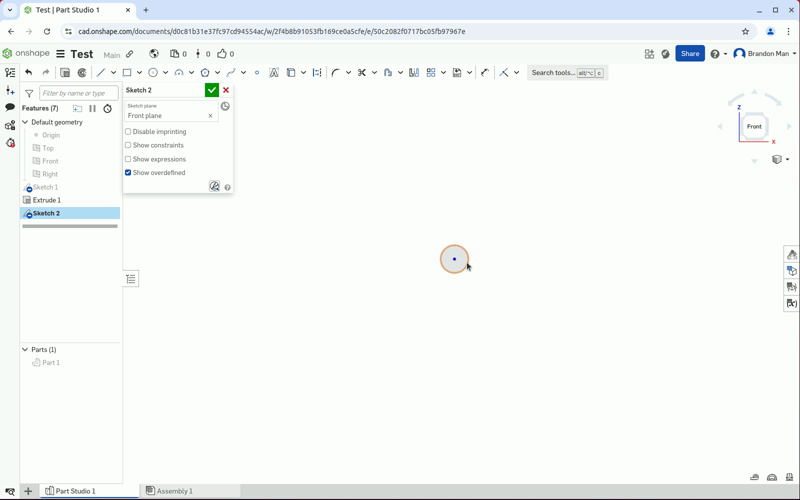
scroll(6)
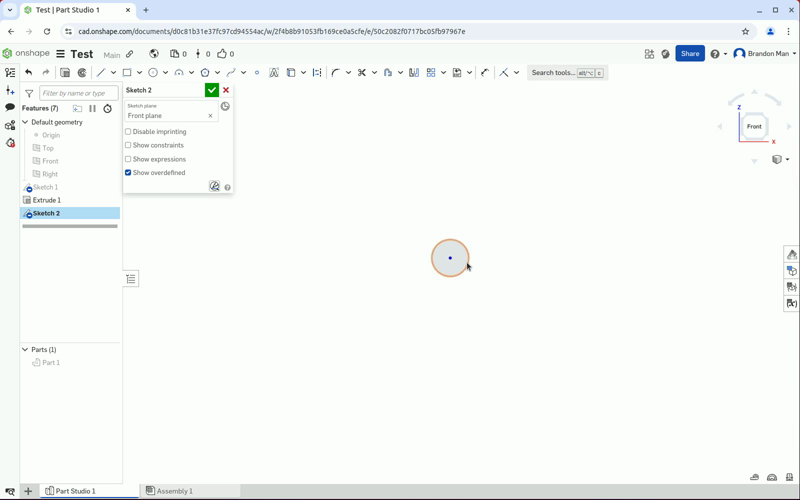
scroll(6)
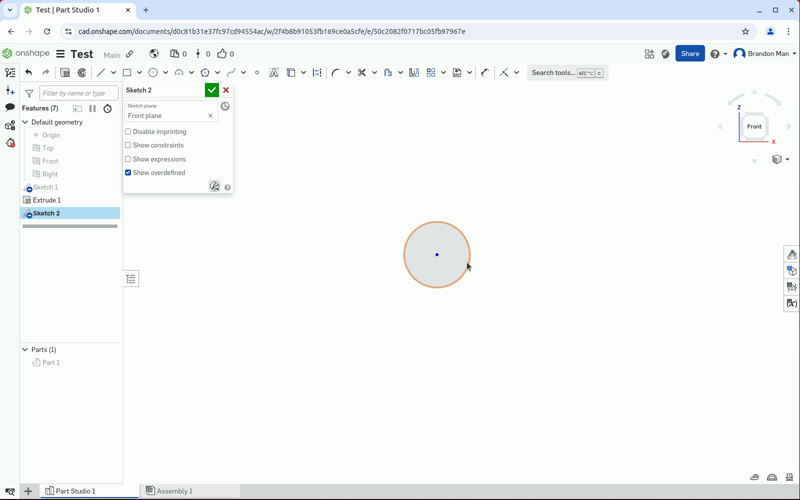
scroll(6)
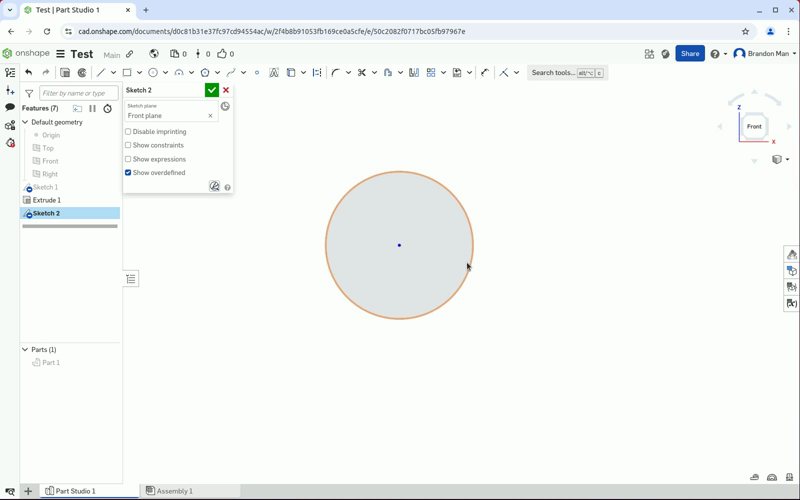
click(467, 262)
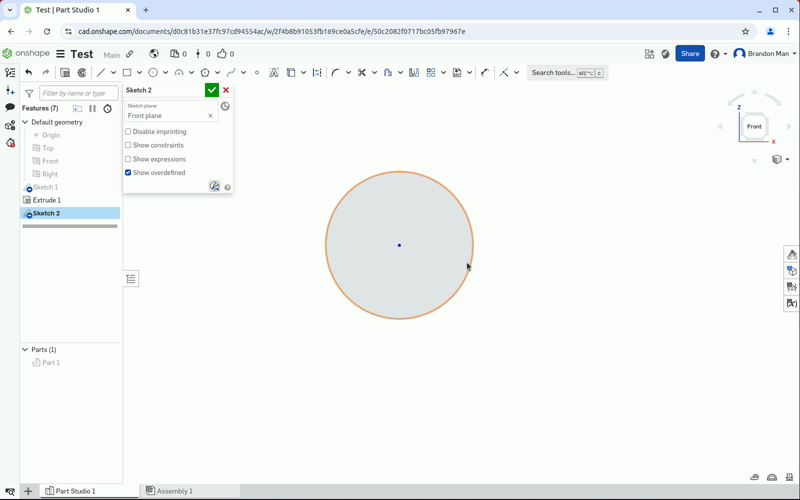
scroll(-6)
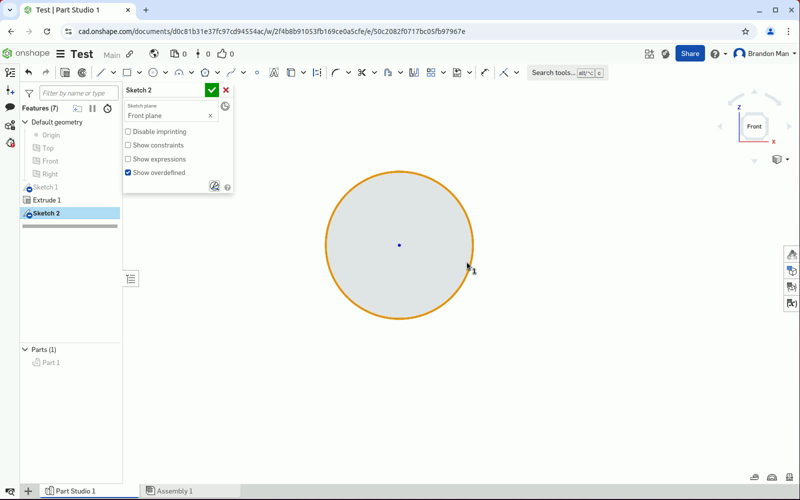
scroll(-6)
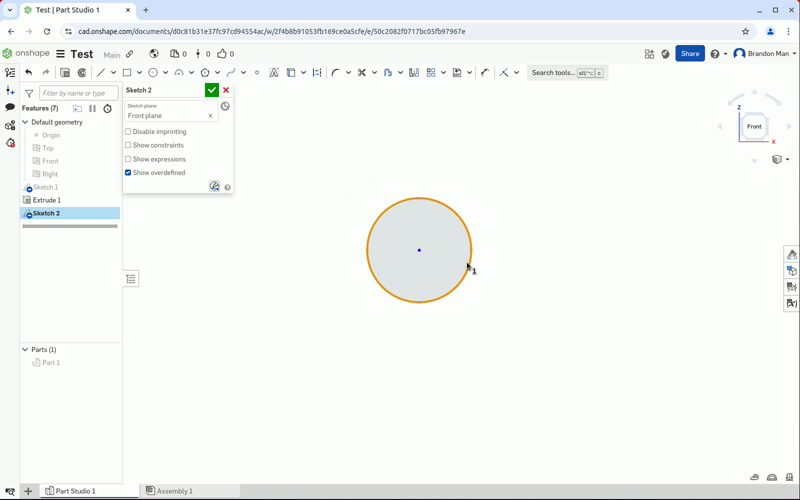
scroll(-6)
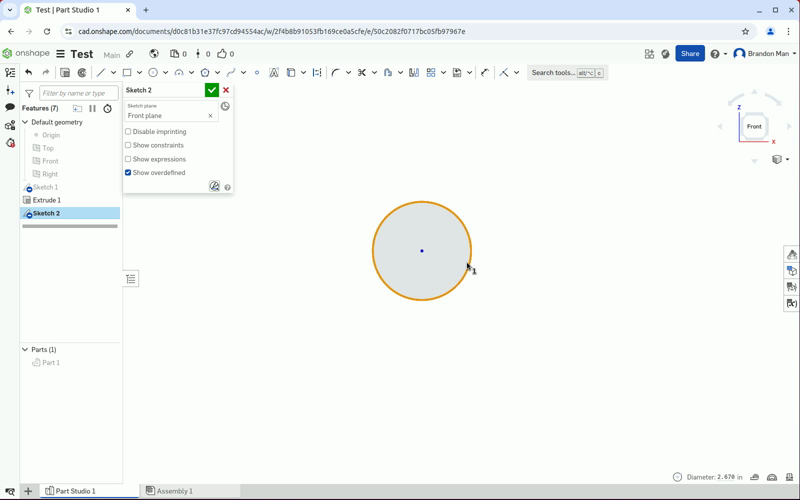
scroll(-6)
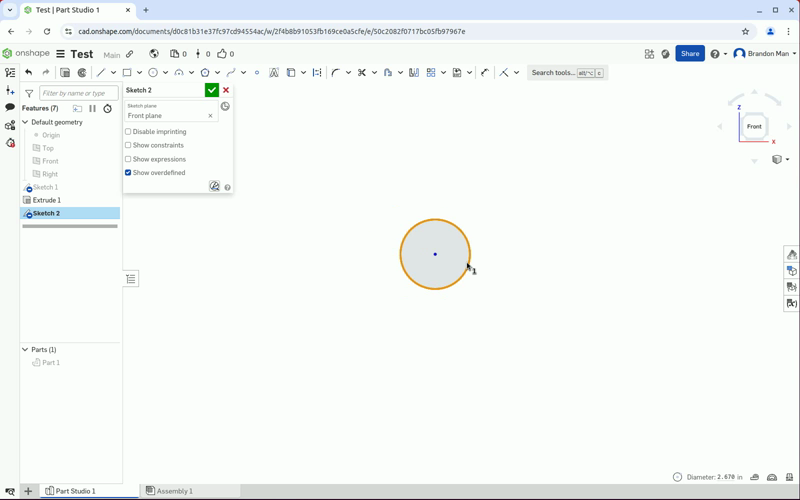
scroll(-6)
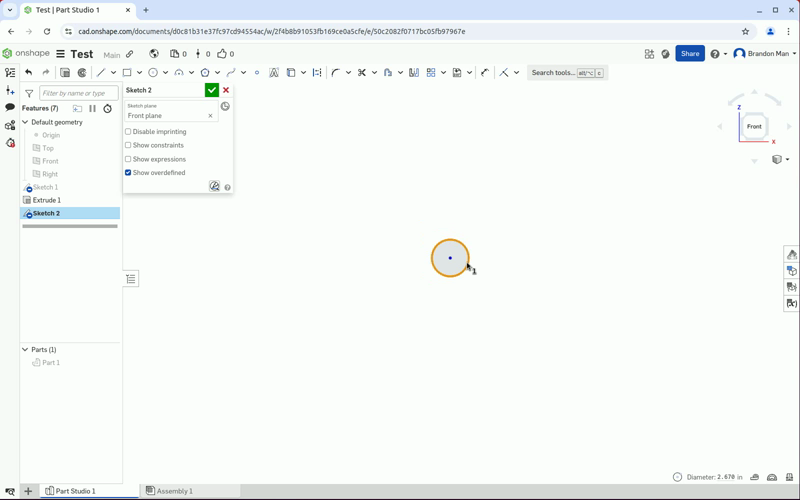
scroll(-6)
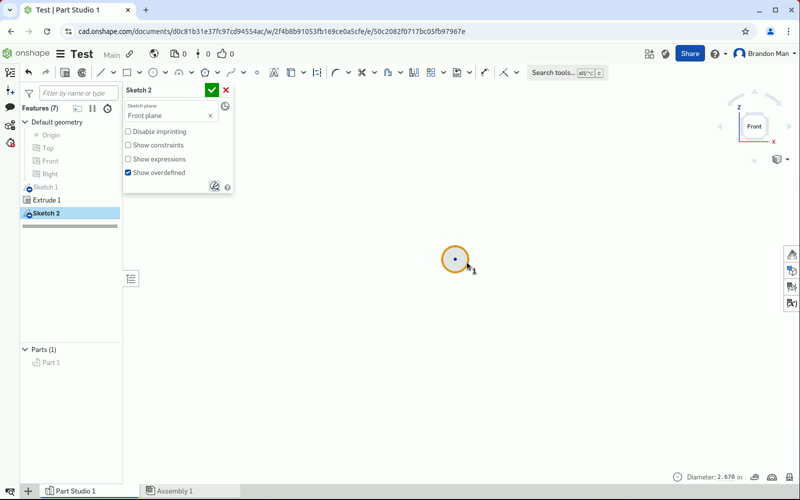
scroll(-6)
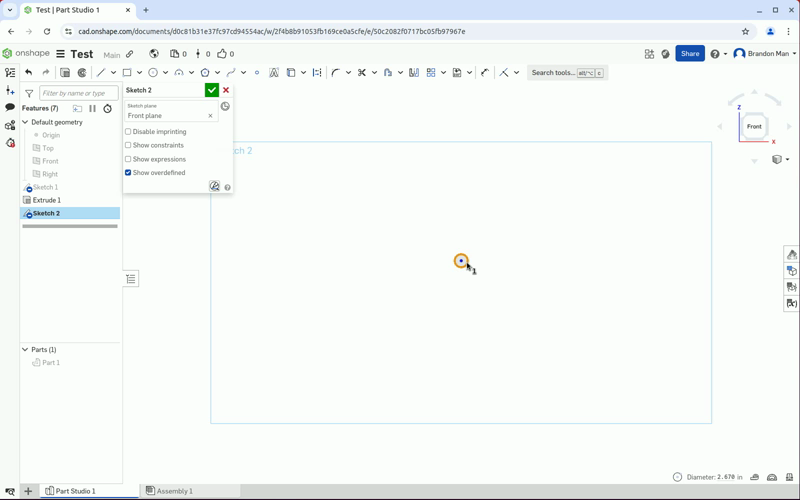
mouse_move(73, 352)
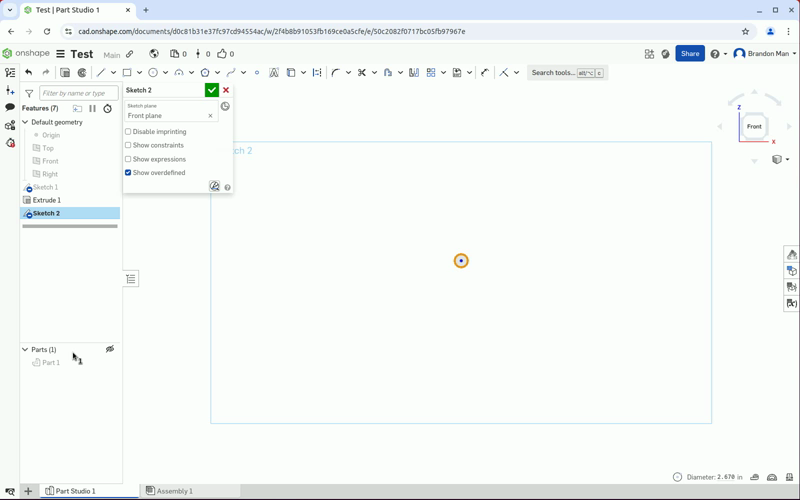
key(shift+y)
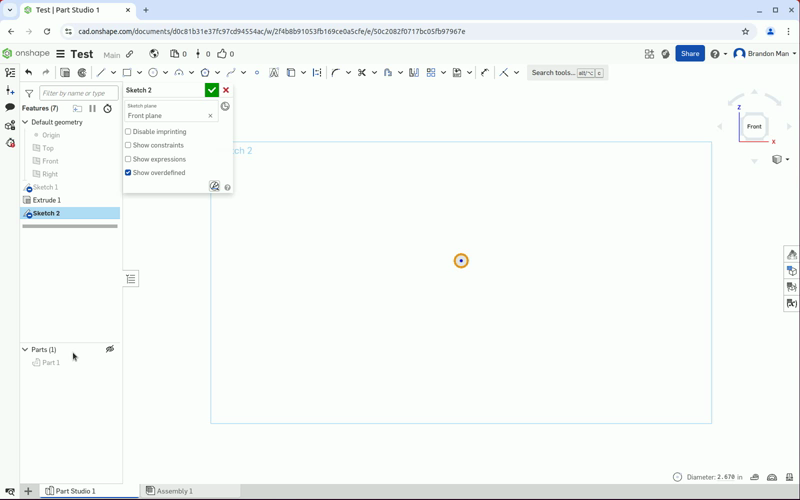
key(shift+e)
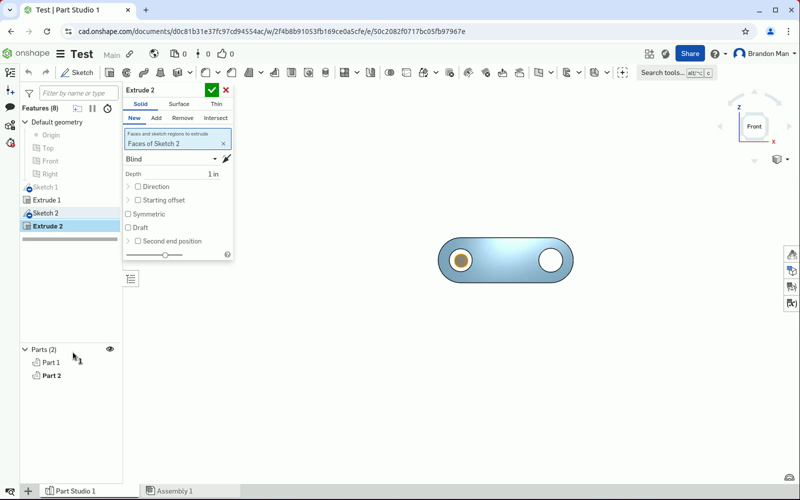
mouse_move(143, 106)
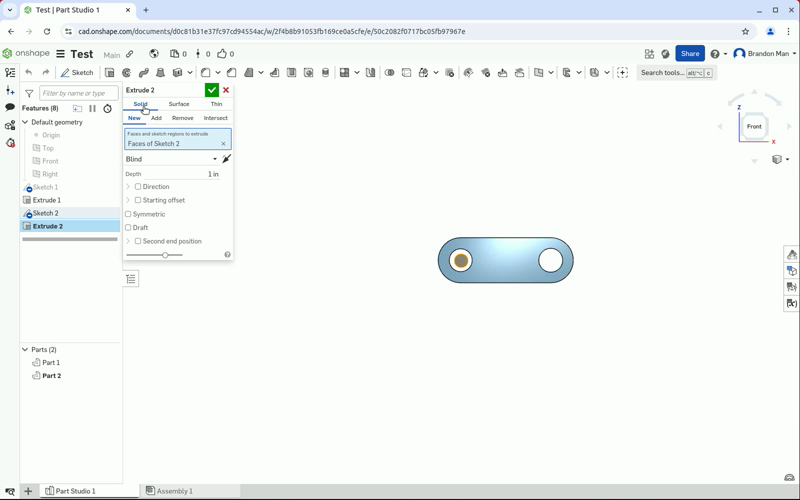
click(143, 106)
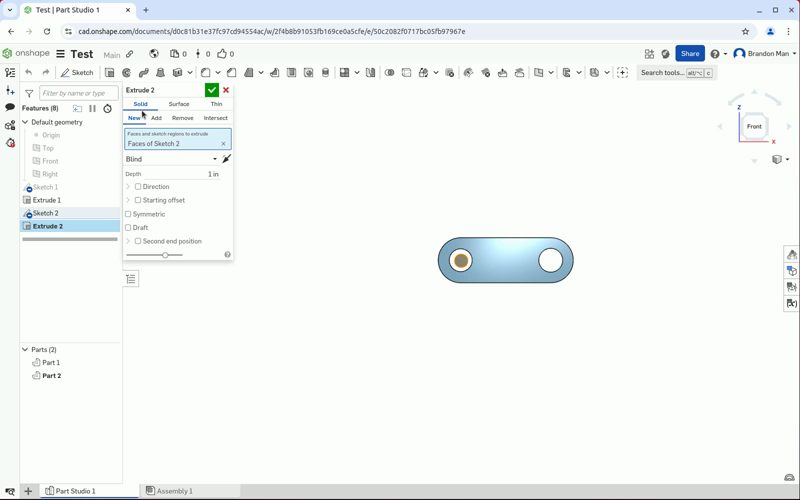
mouse_move(137, 120)
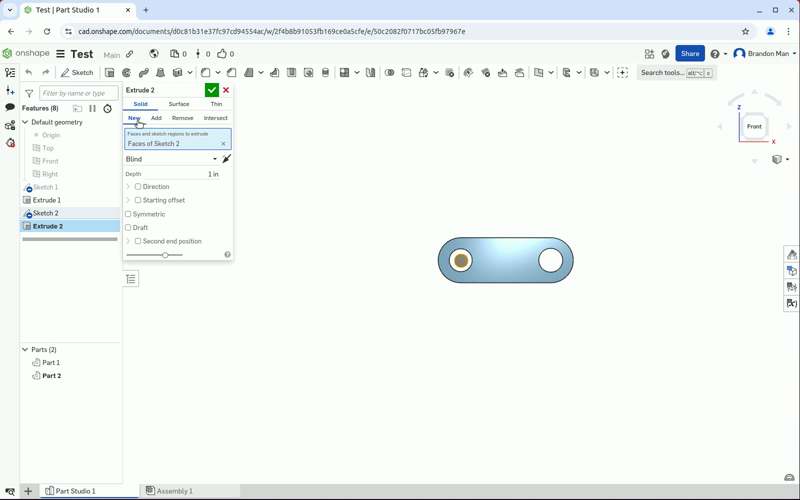
click(137, 120)
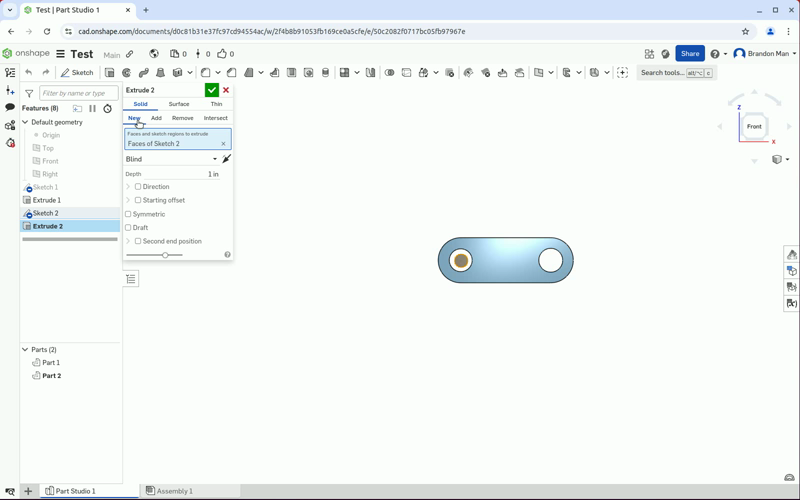
key(tab, 4)
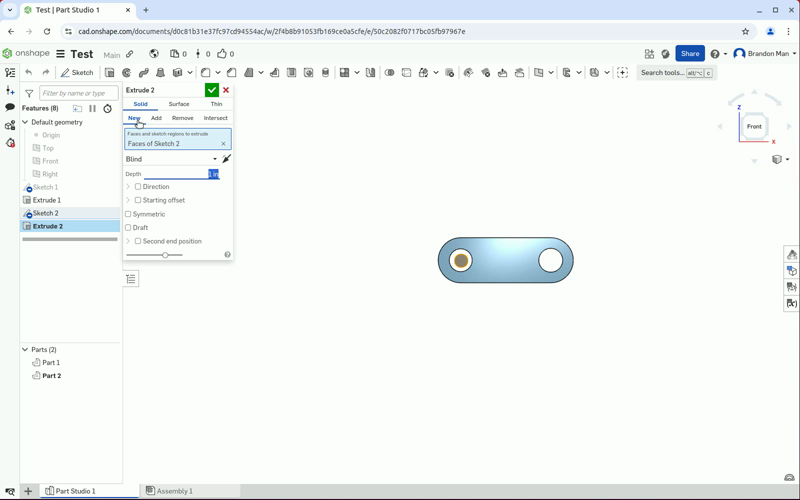
text(3.129)
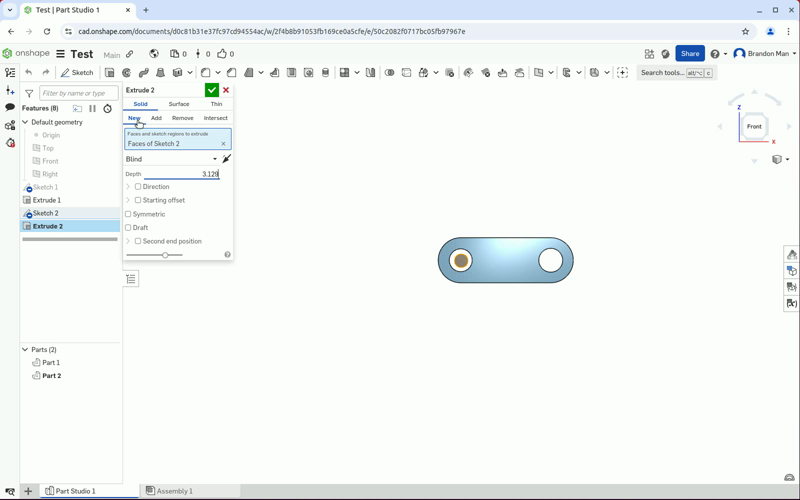
key(enter)
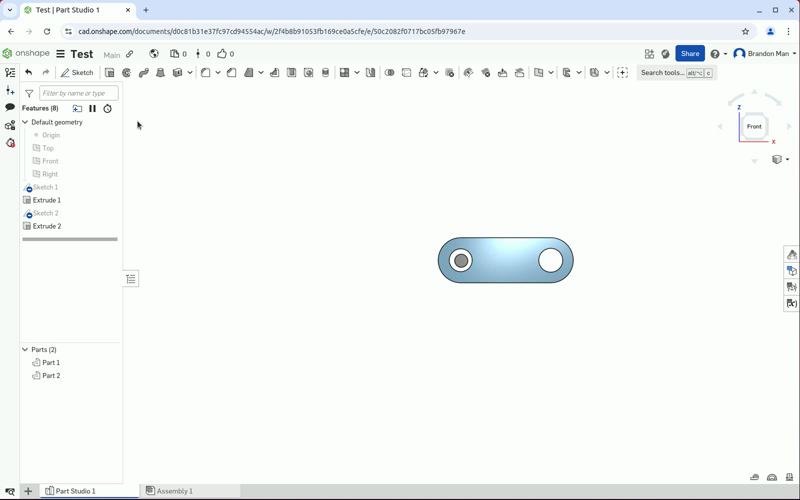
key(shift+h)
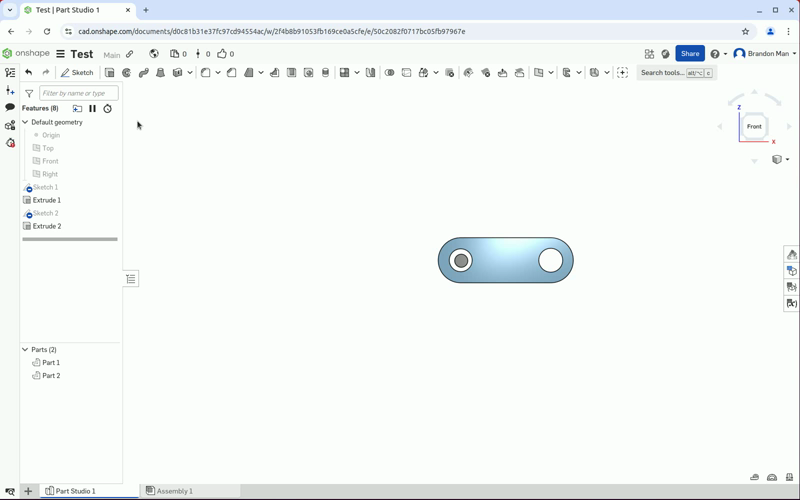
key(shift+h)
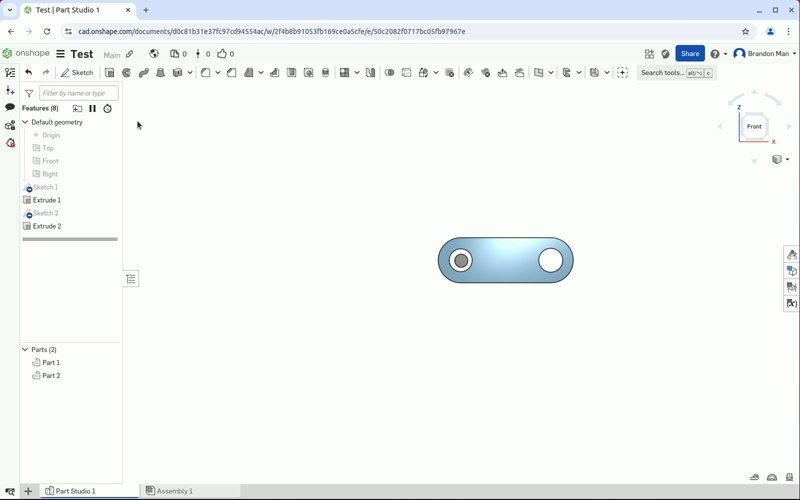
mouse_move(73, 189)
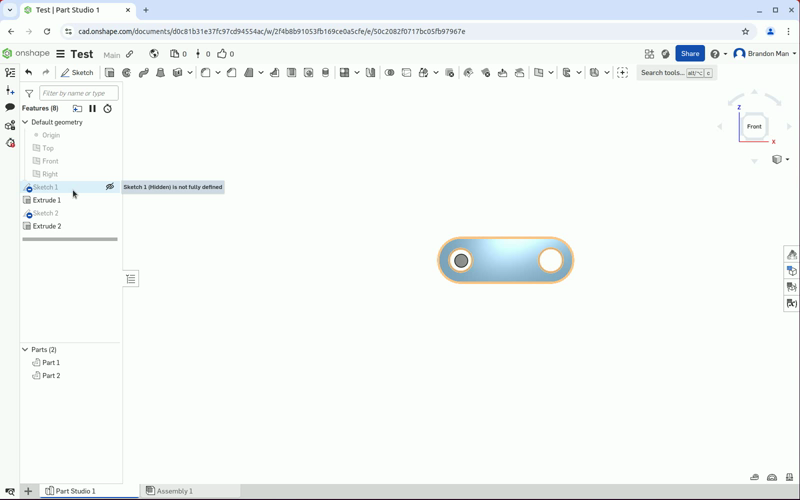
click(73, 189)
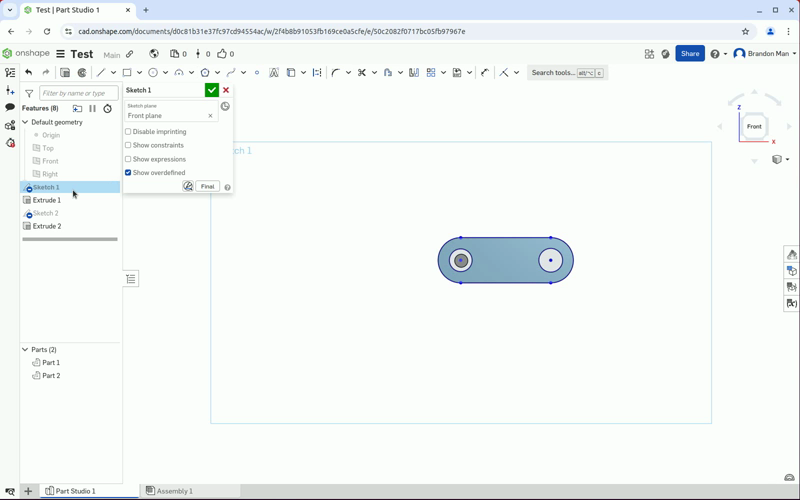
mouse_move(229, 92)
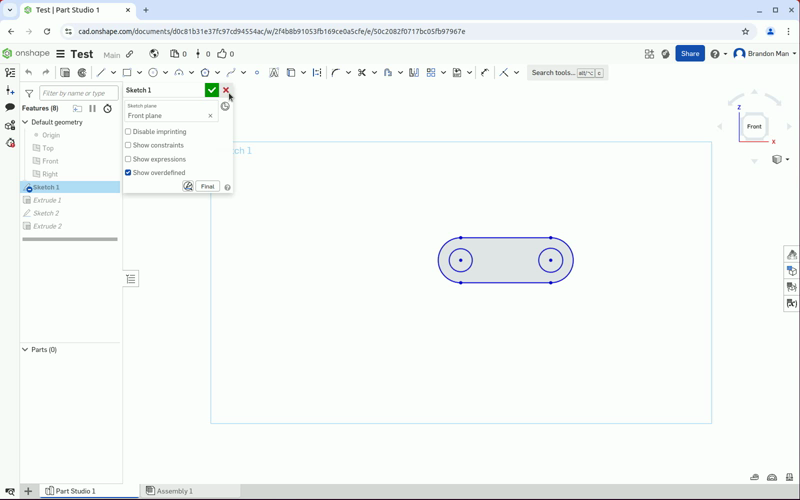
click(229, 92)
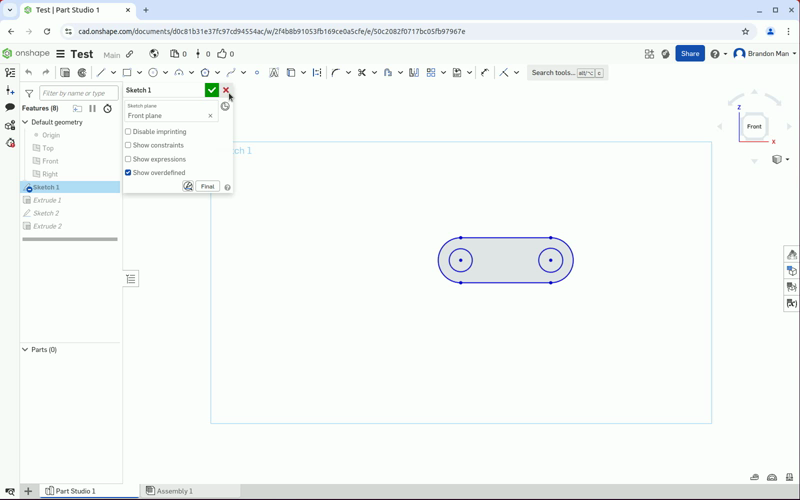
key(shift+s)
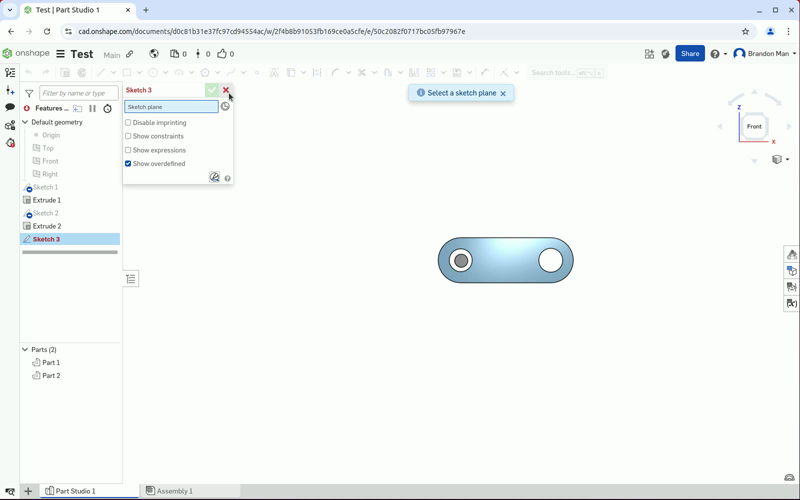
mouse_move(73, 163)
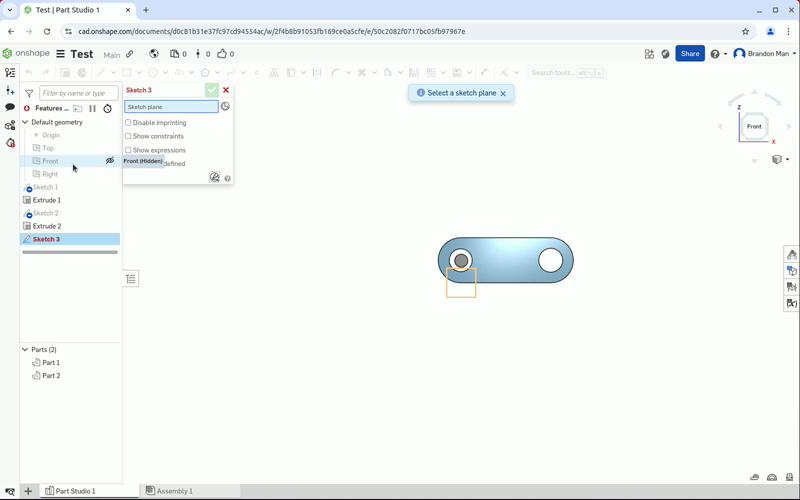
click(73, 163)
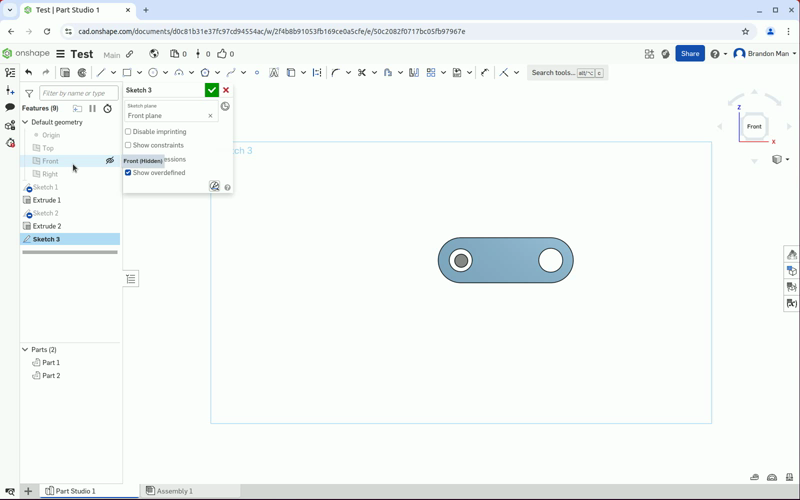
mouse_move(73, 352)
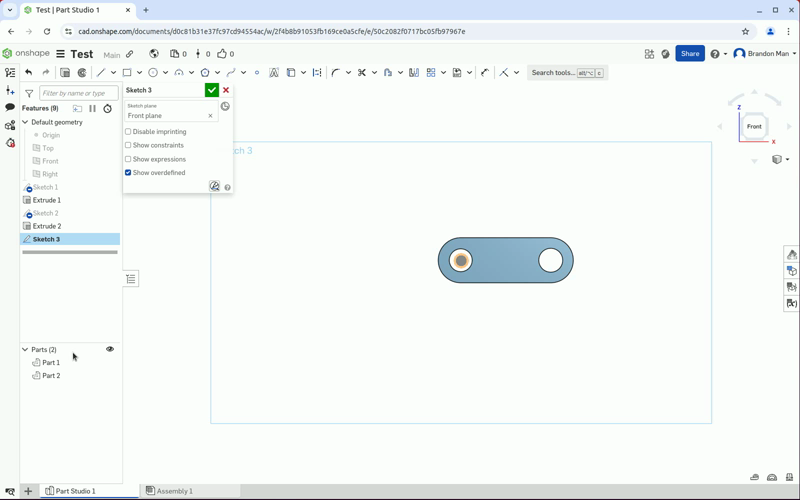
key(y)
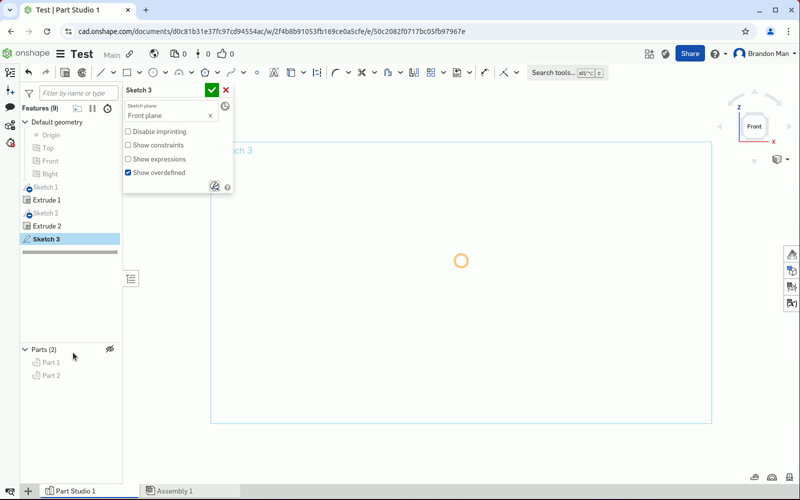
key(c)
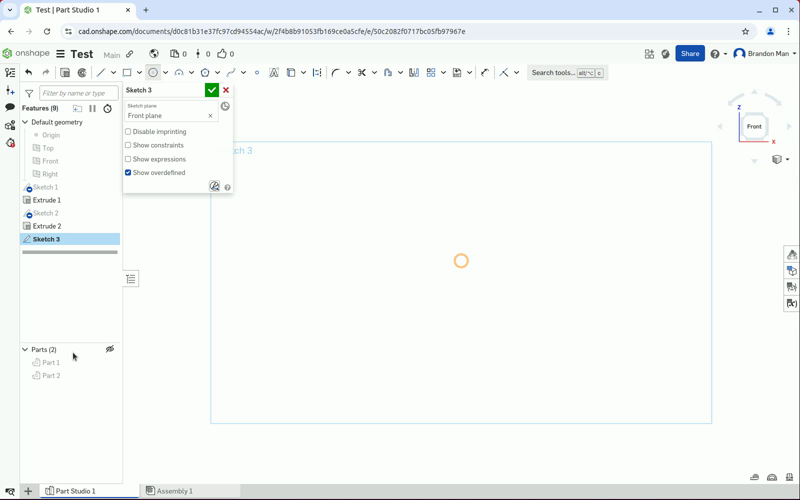
key_down(shift)
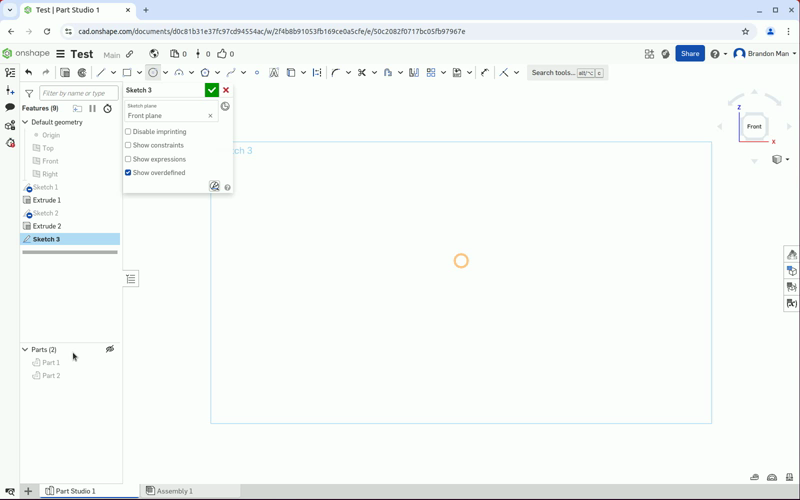
mouse_move(551, 260)
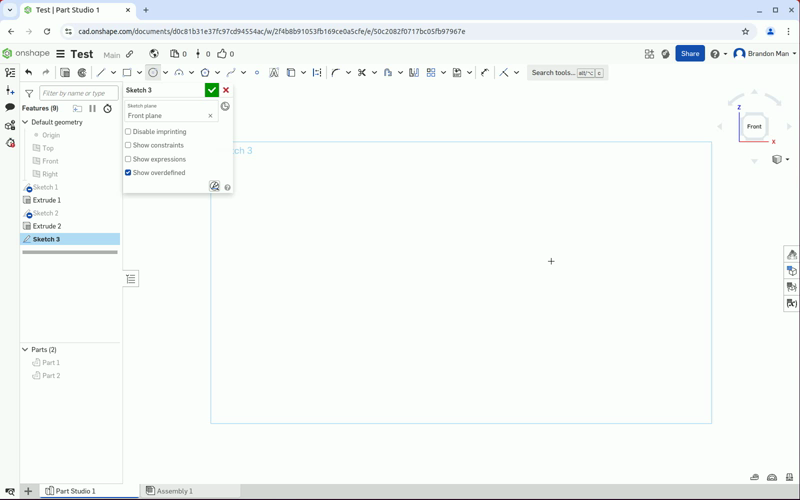
click(551, 260)
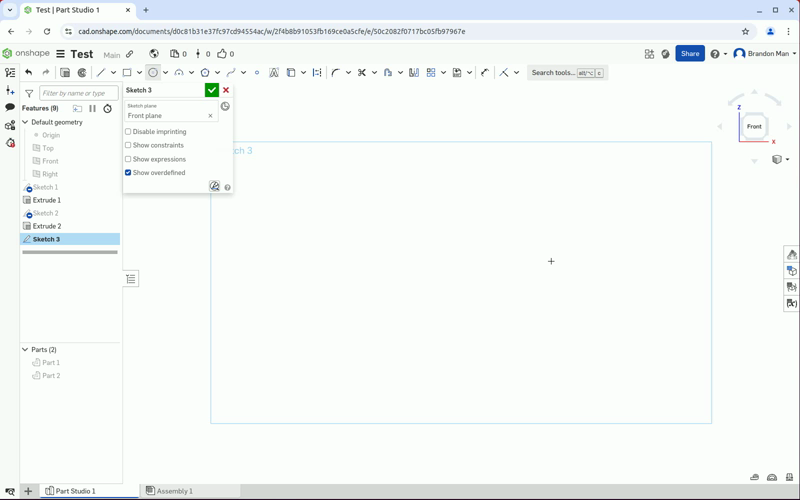
key_up(shift)
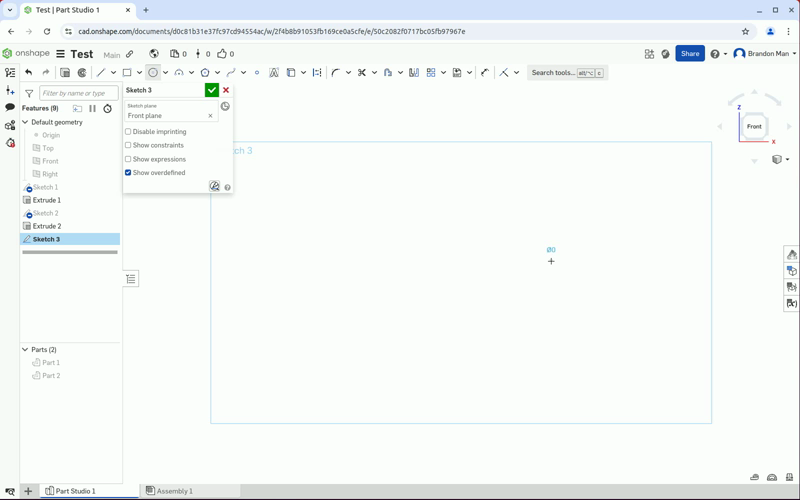
mouse_move(557, 260)
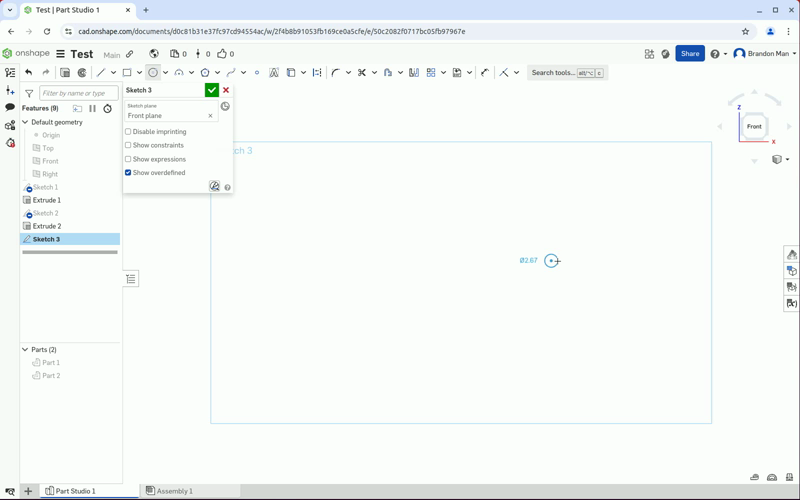
click(557, 260)
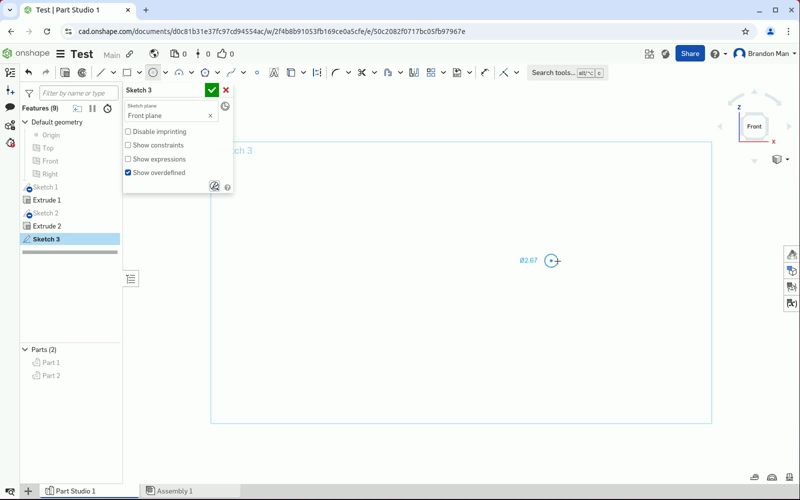
key(esc)
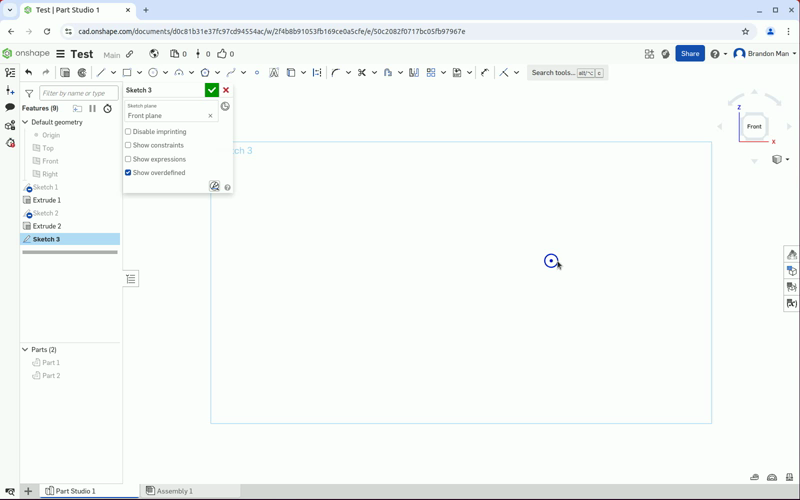
mouse_move(550, 257)
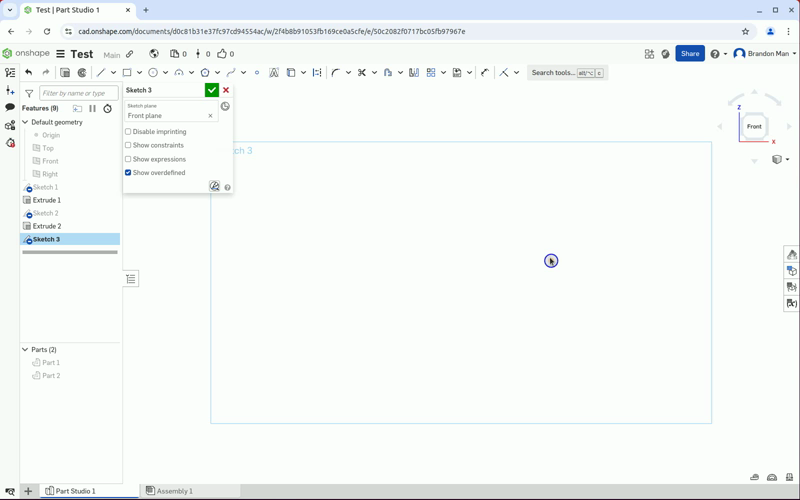
scroll(6)
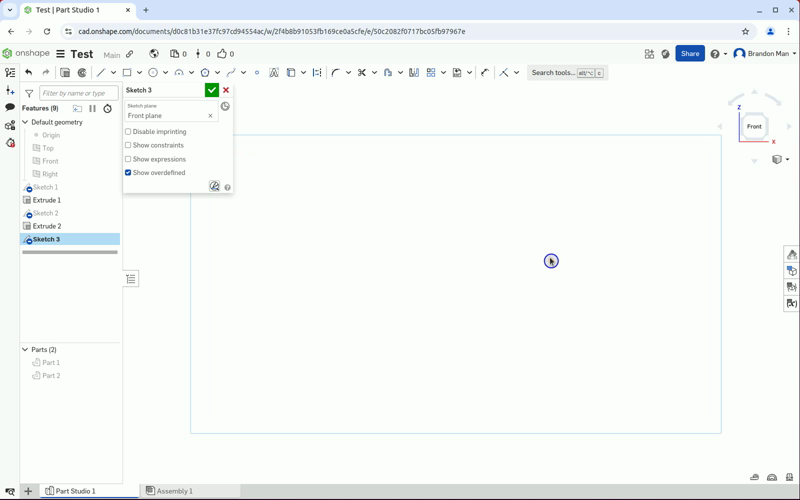
scroll(6)
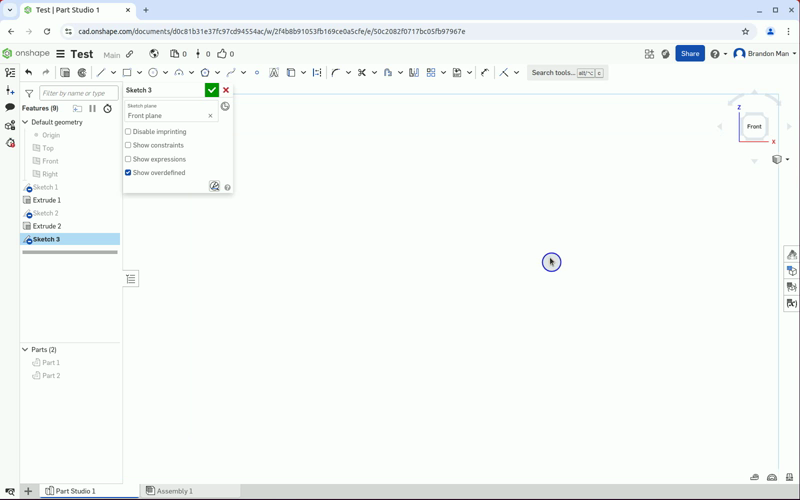
scroll(6)
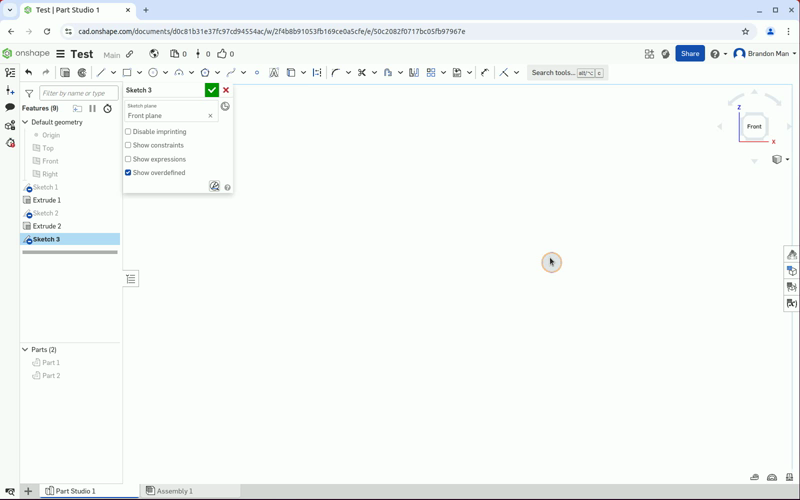
scroll(6)
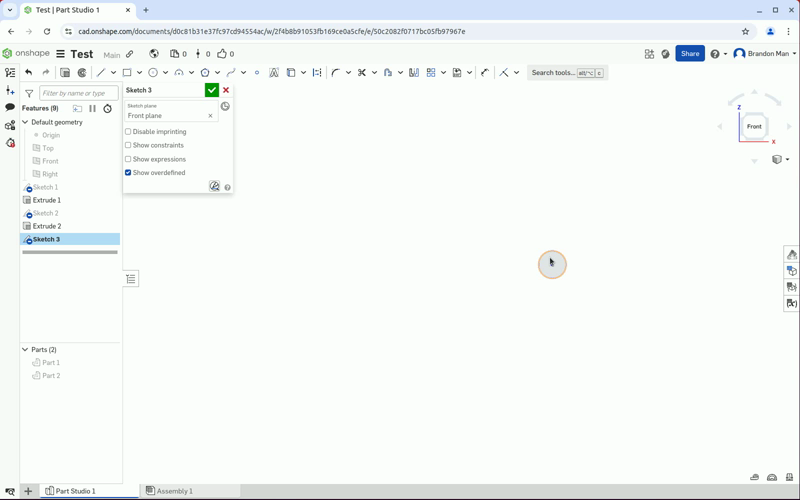
scroll(6)
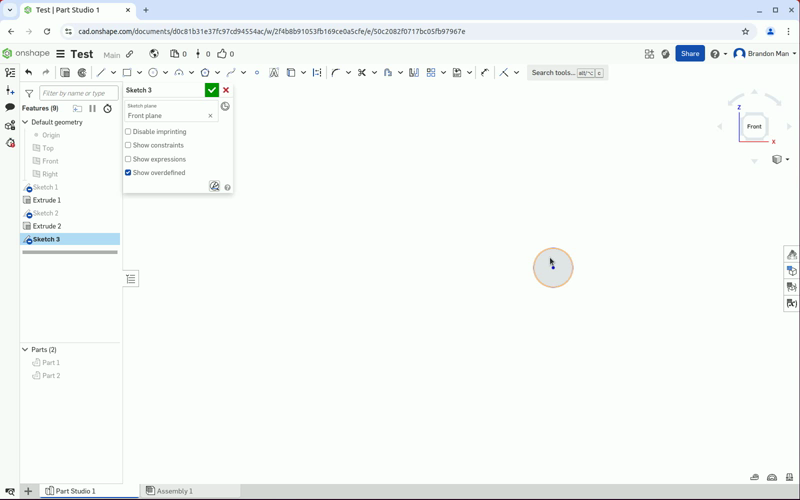
scroll(6)
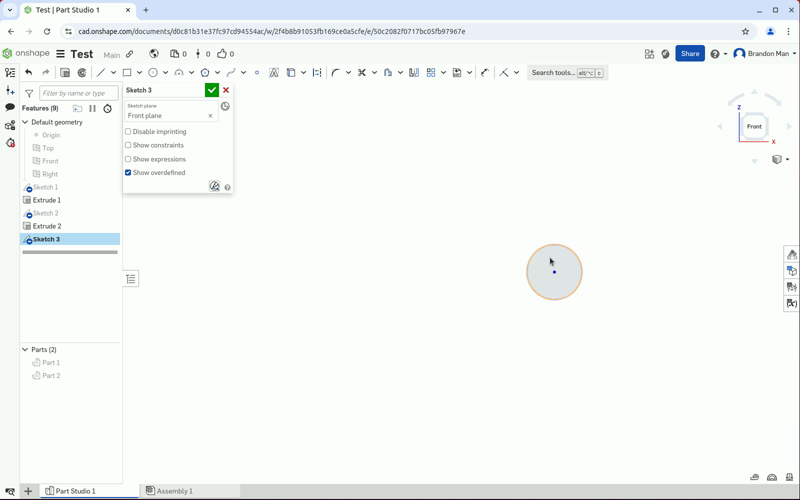
scroll(6)
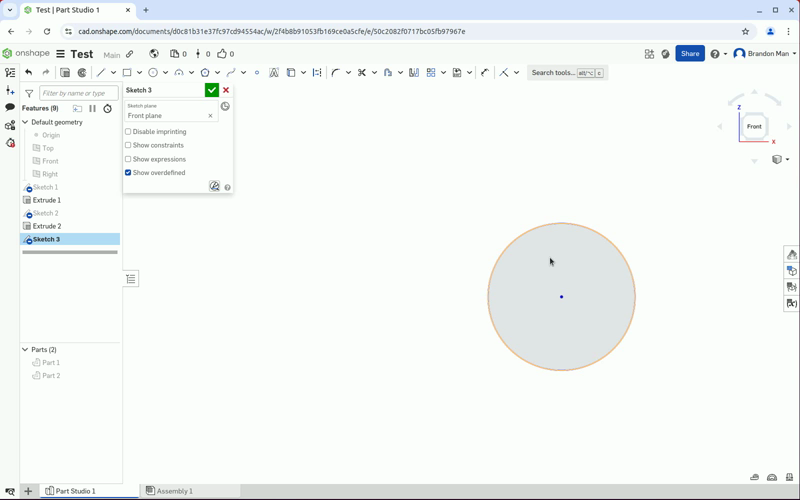
click(550, 257)
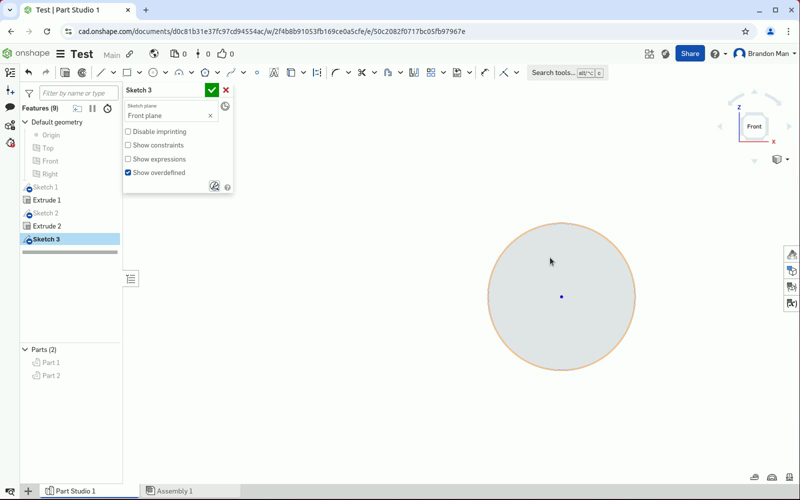
scroll(-6)
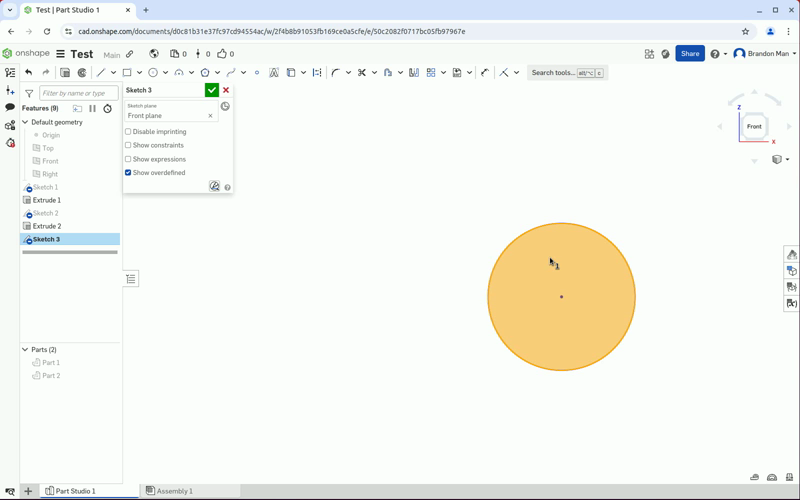
scroll(-6)
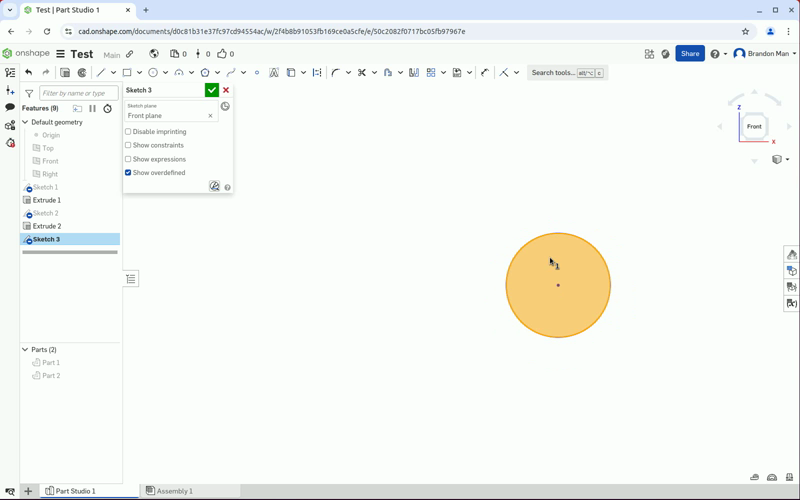
scroll(-6)
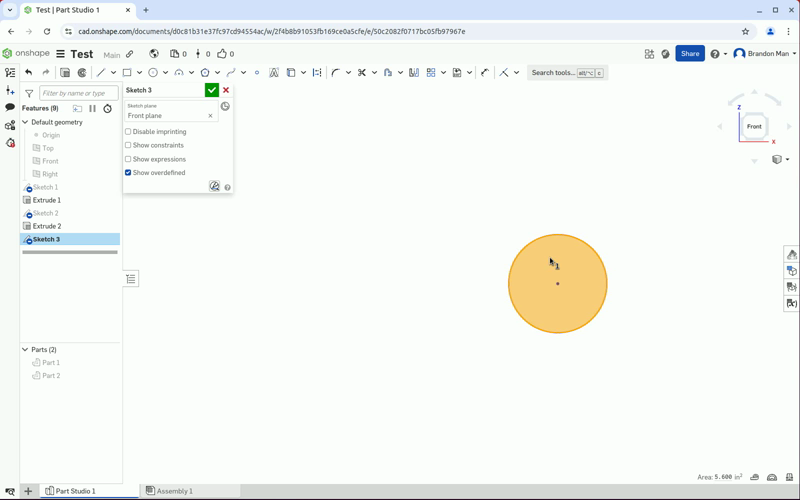
scroll(-6)
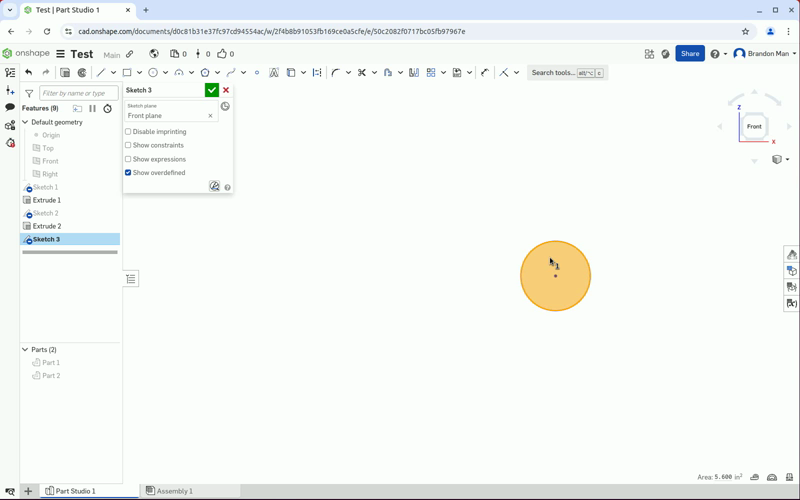
scroll(-6)
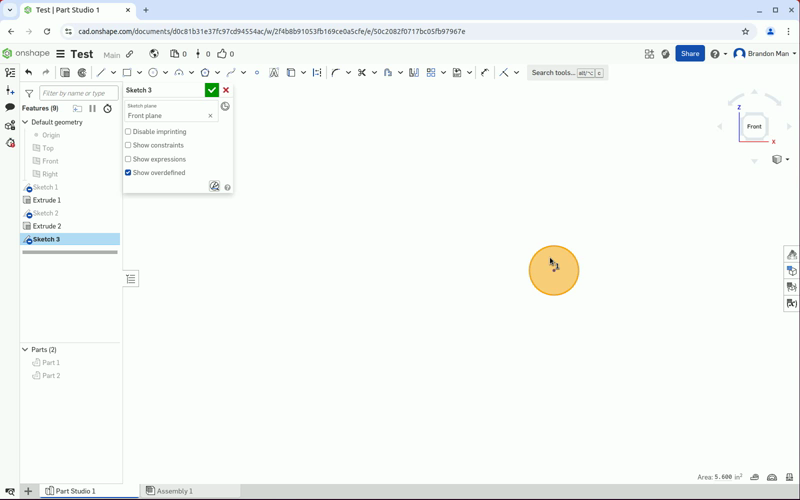
scroll(-6)
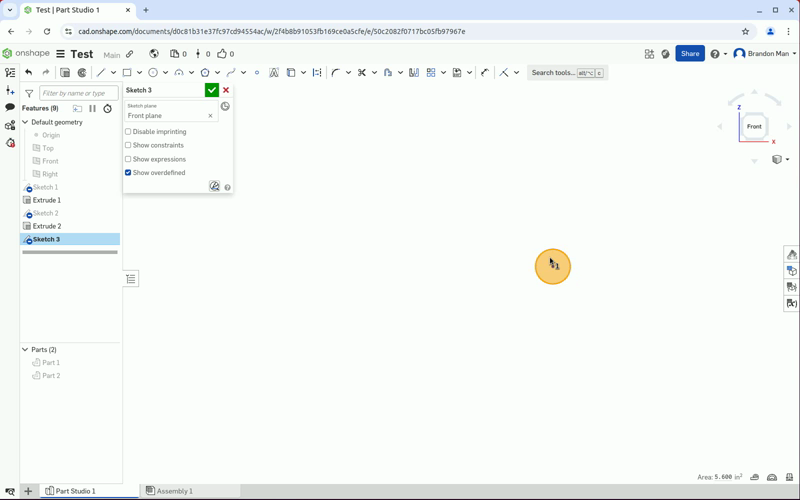
scroll(-6)
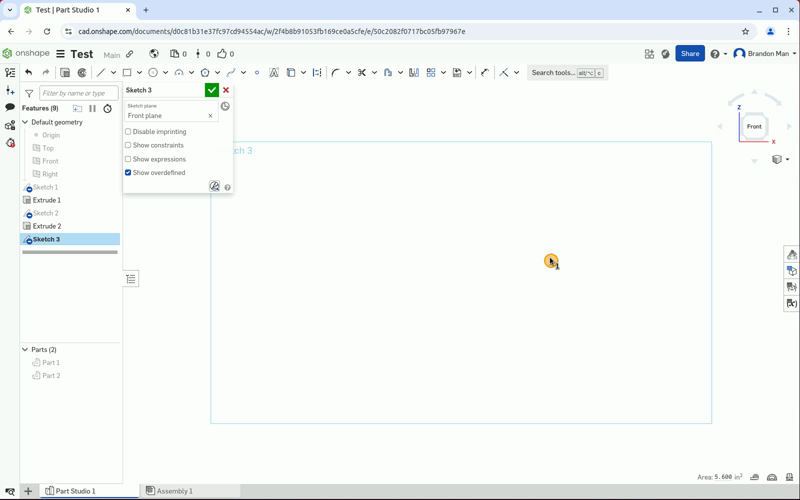
mouse_move(73, 352)
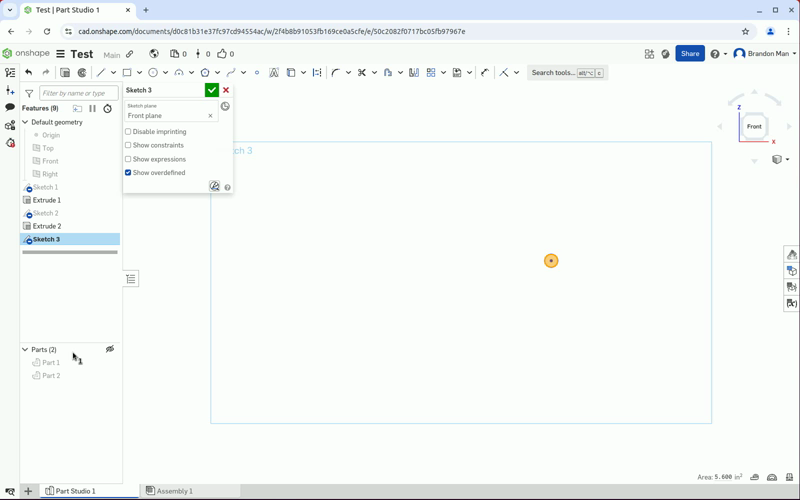
key(shift+y)
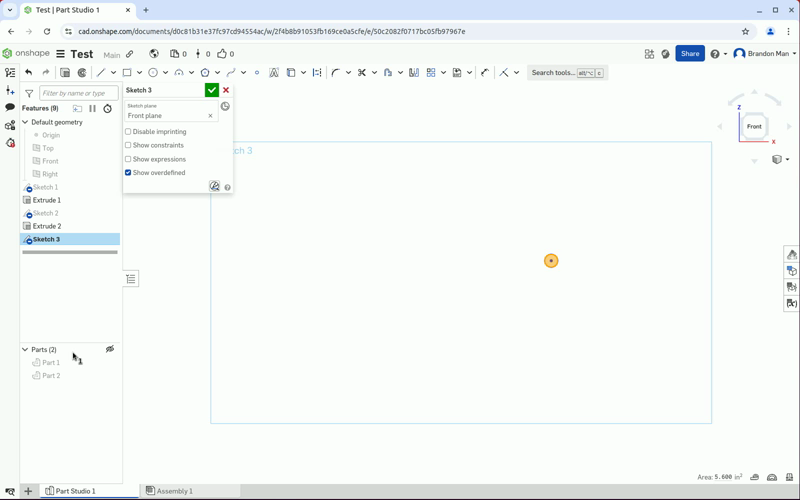
key(shift+e)
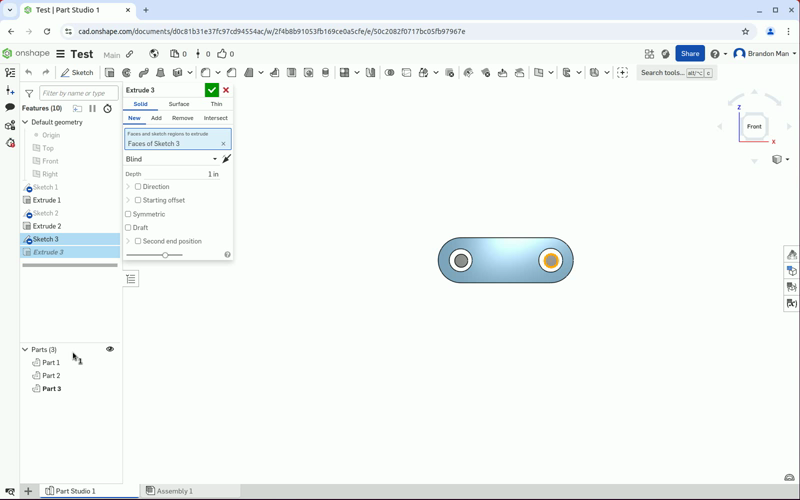
mouse_move(143, 106)
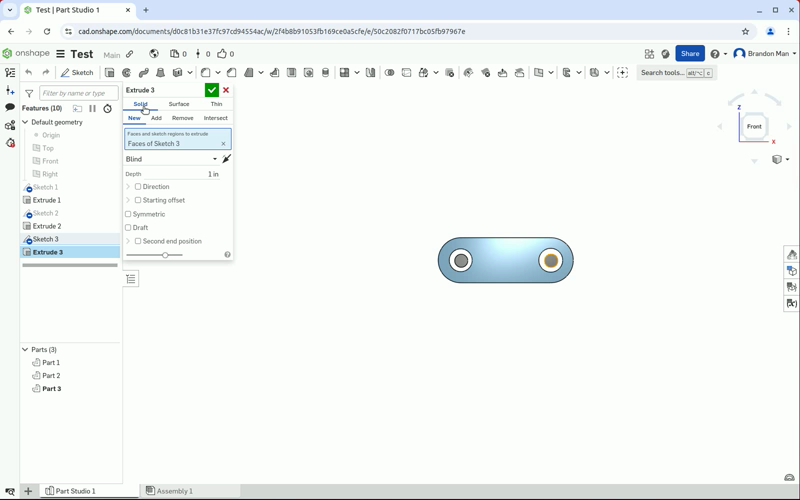
click(143, 106)
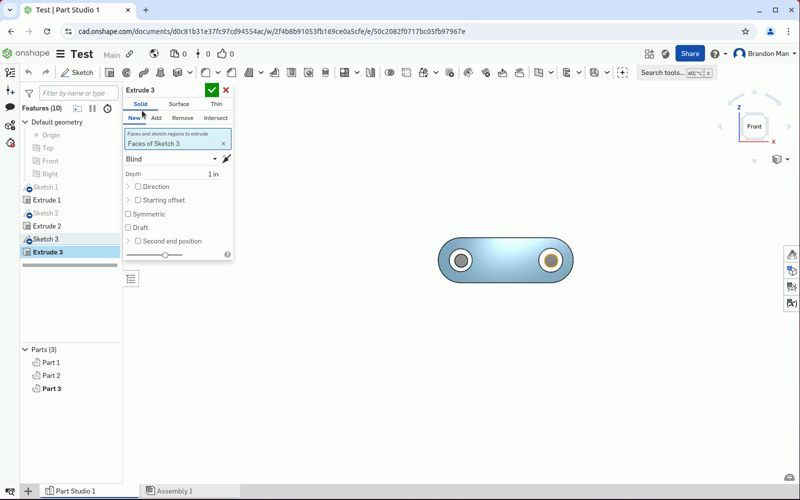
mouse_move(137, 120)
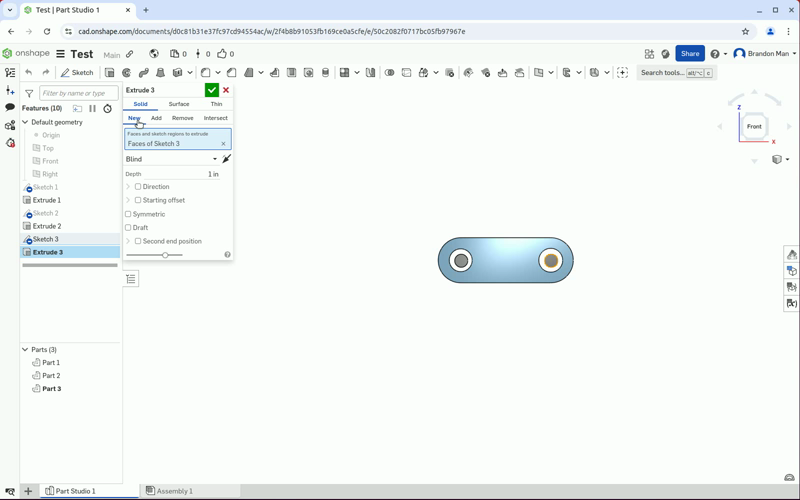
click(137, 120)
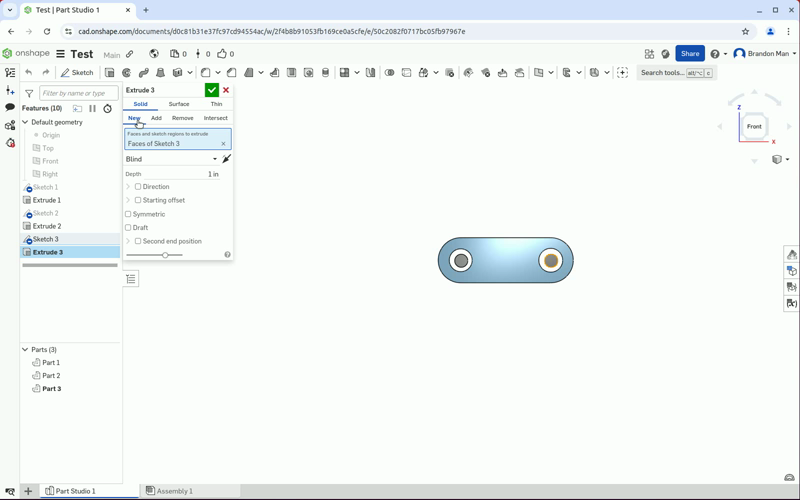
key(tab, 4)
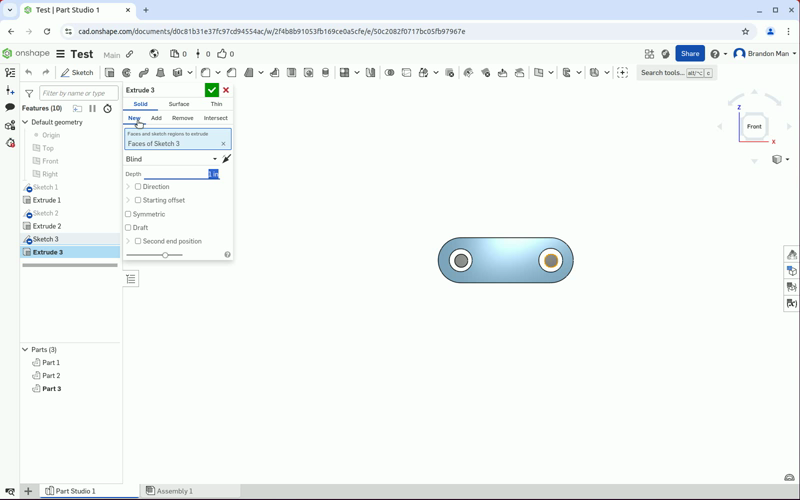
text(3.129)
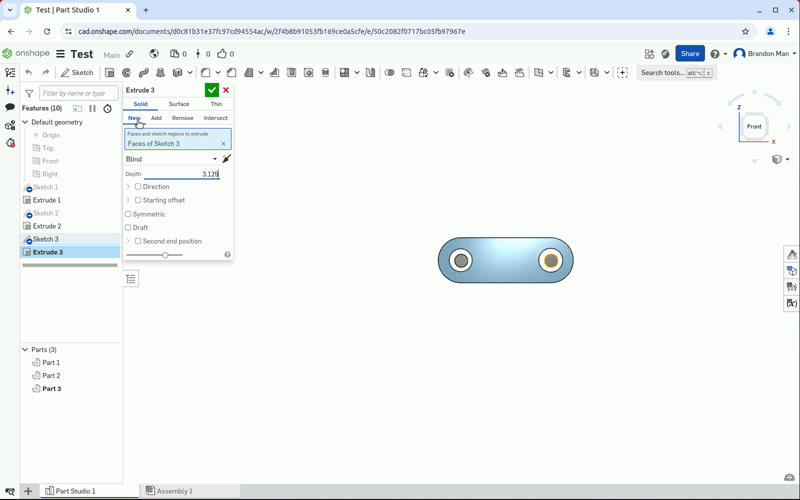
key(enter)
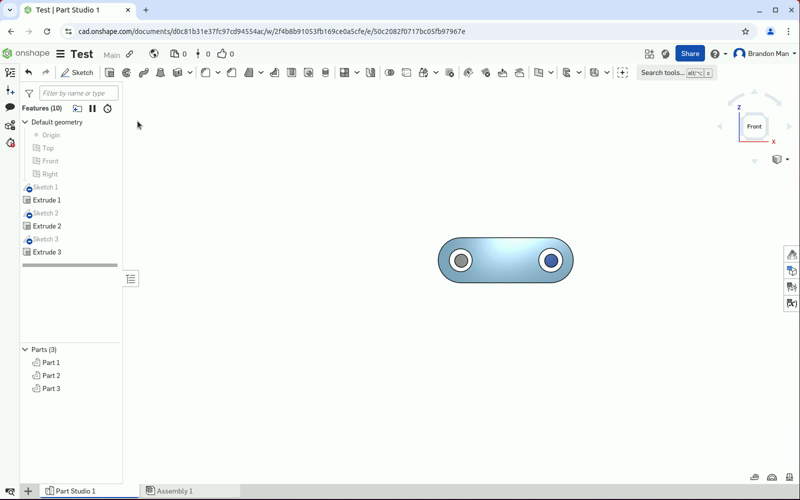
key(shift+h)
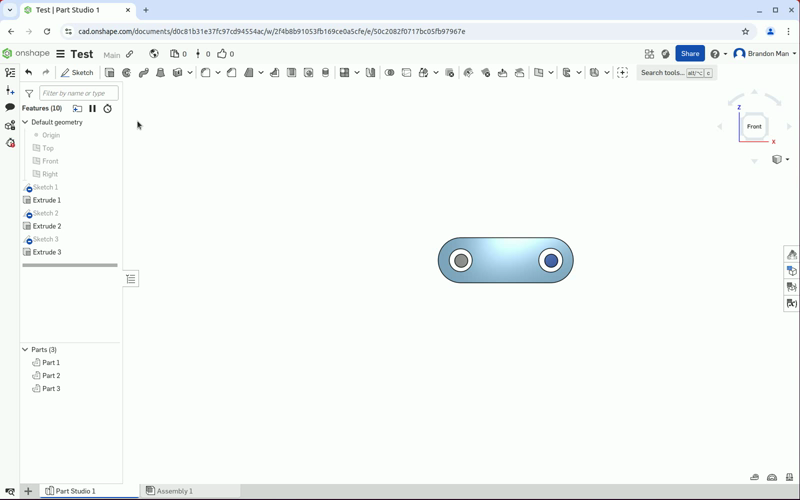
key(shift+h)
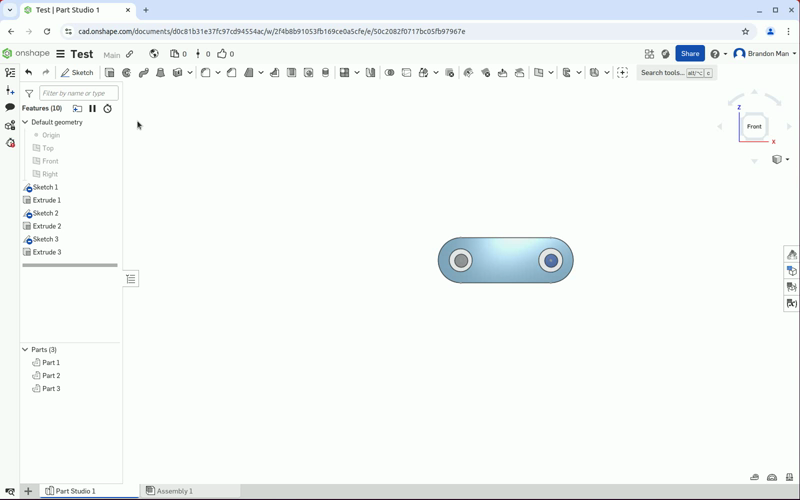
key(shift+7)
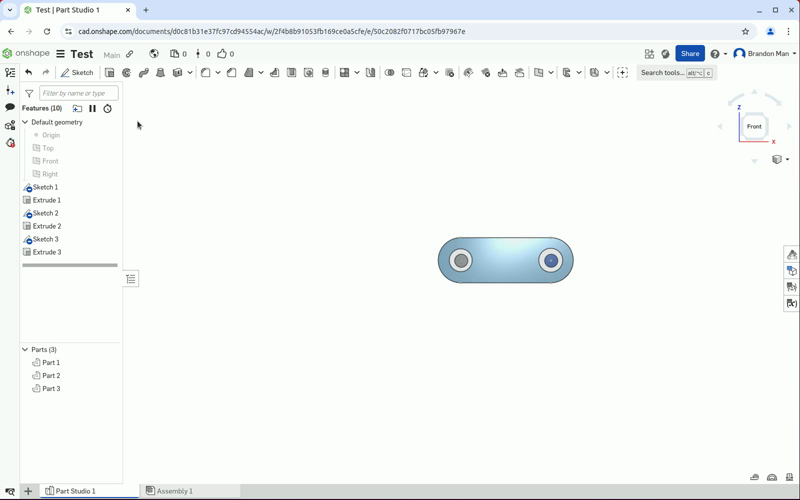
key(left, 2)
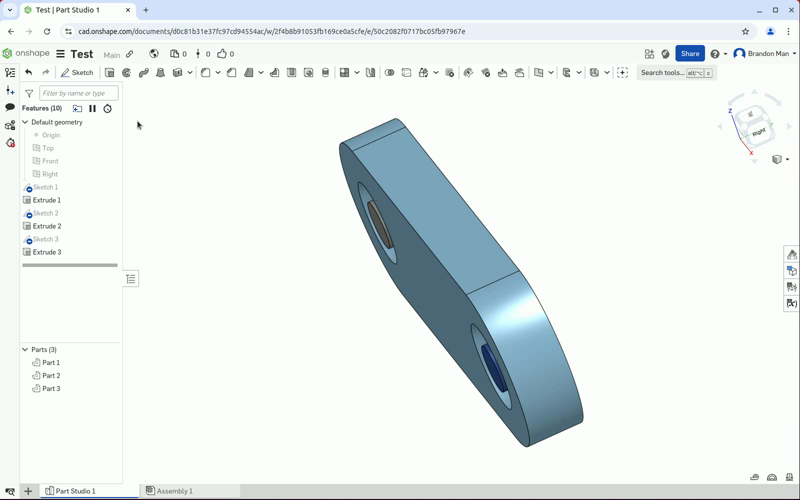
key(down, 2)
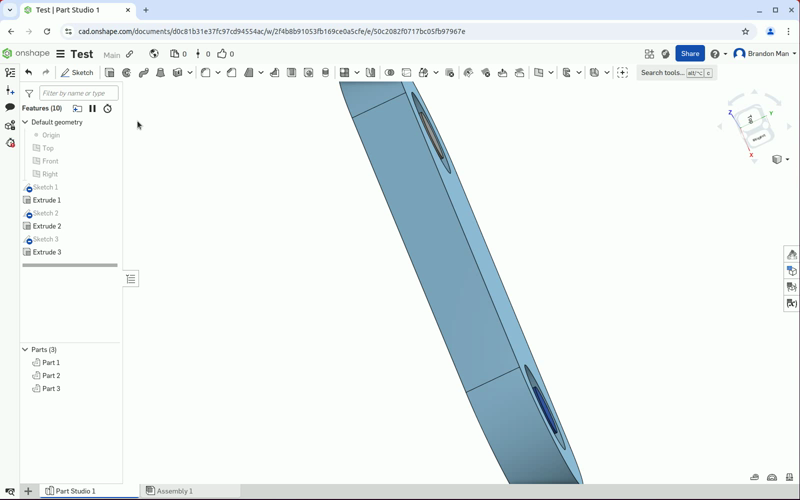
key(up, 2)
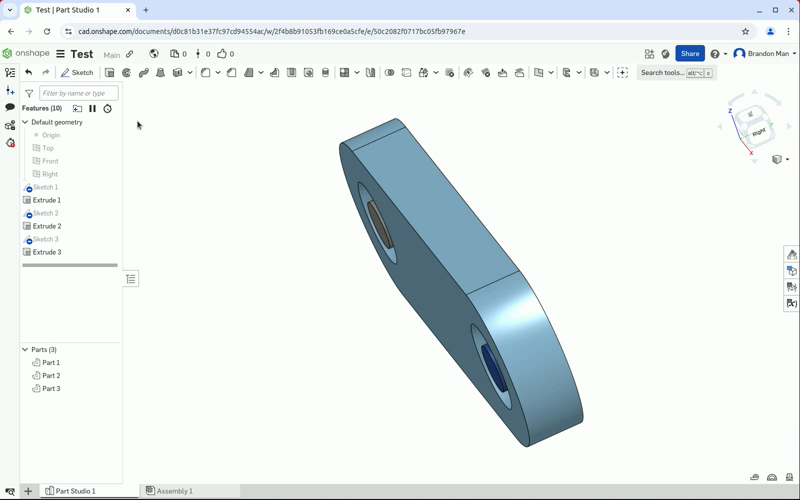
key(right, 2)
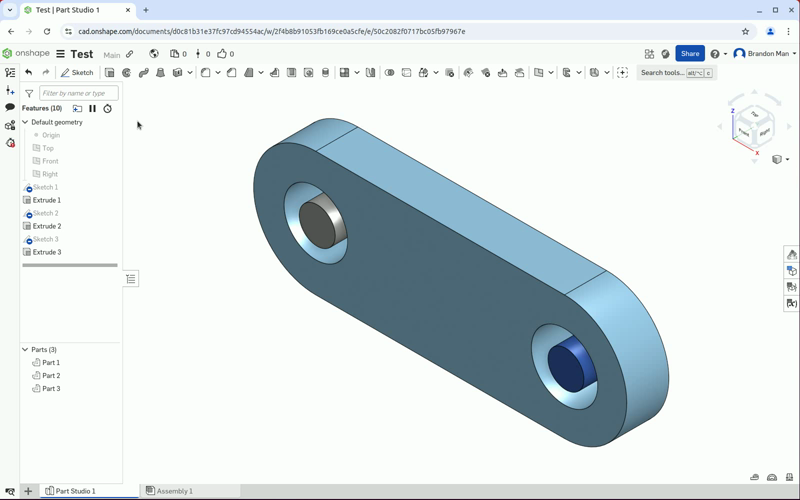
mouse_move(73, 189)
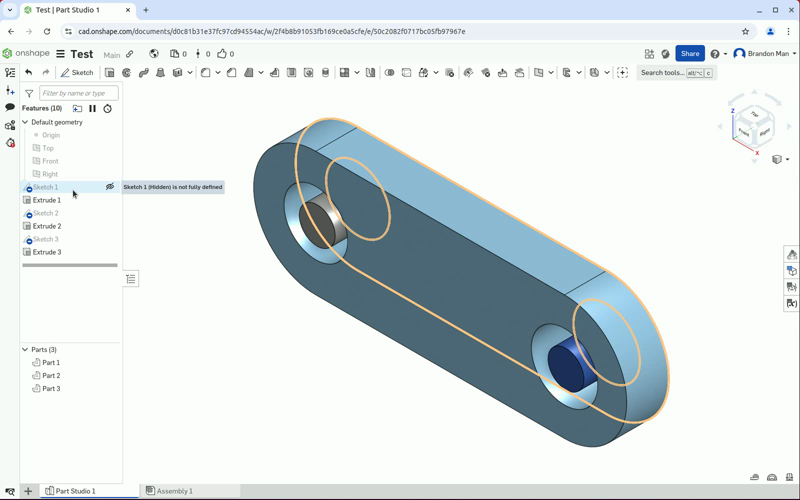
click(73, 189)